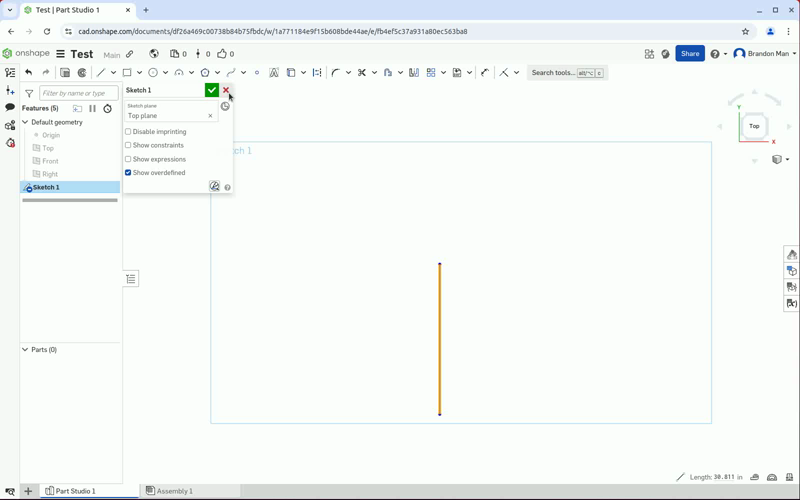
key(shift+h)
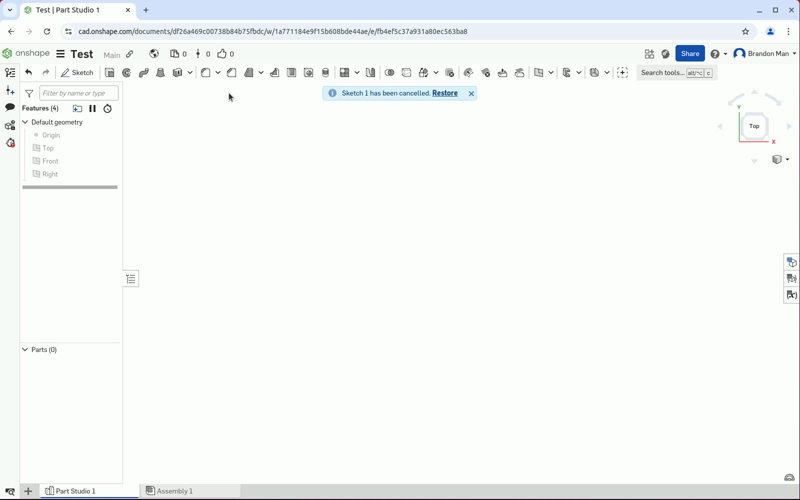
mouse_move(73, 352)
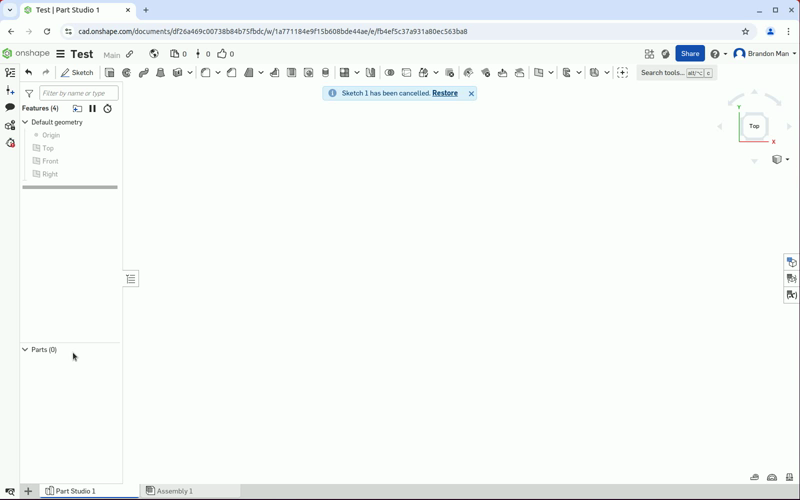
key(y)
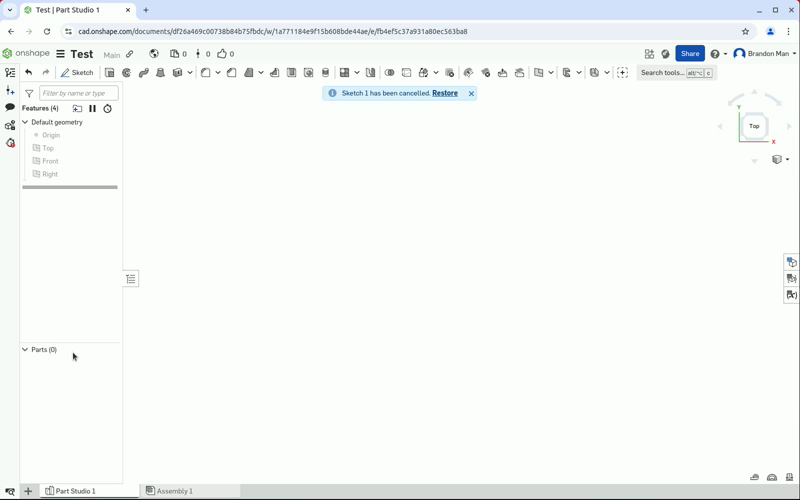
key(shift+p)
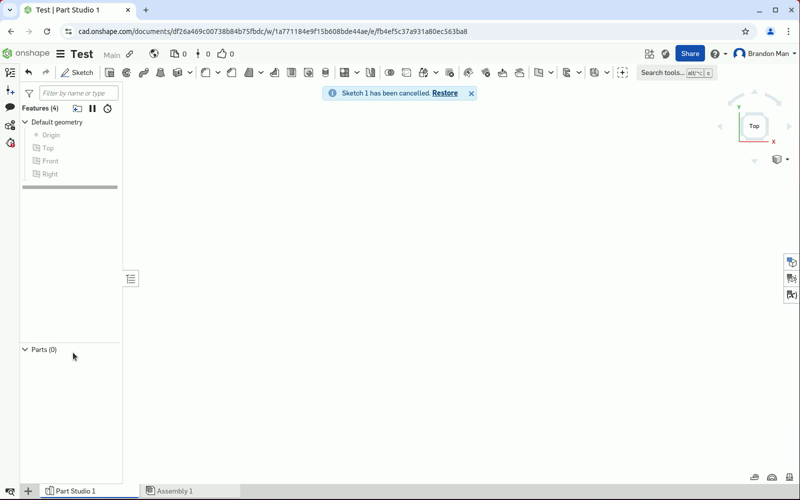
key(space)
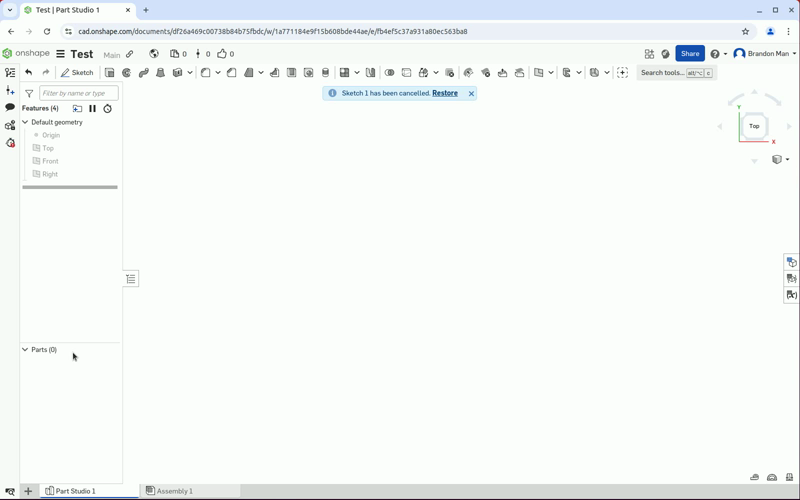
key_down(shift)
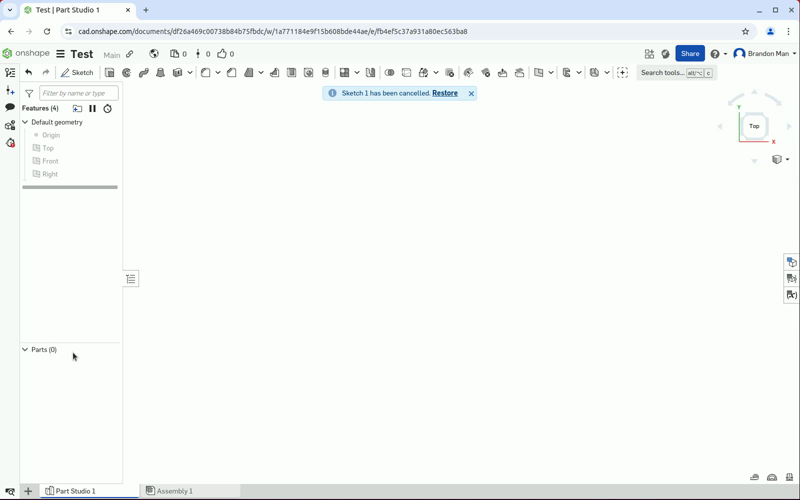
key(up)
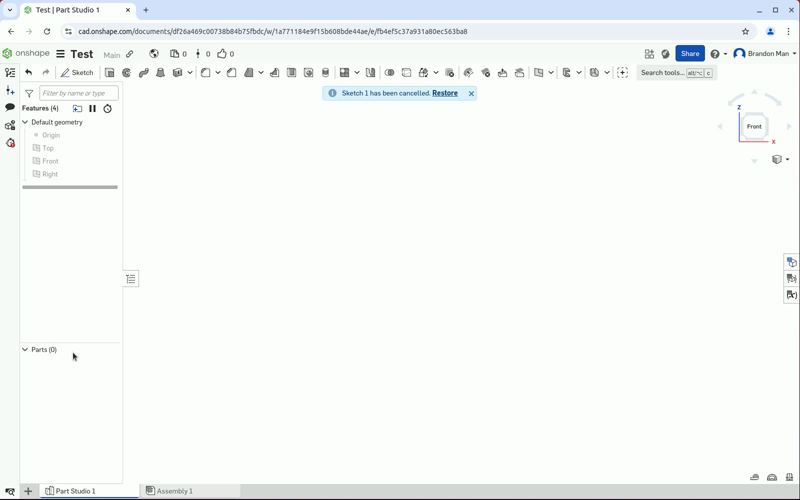
key_up(shift)
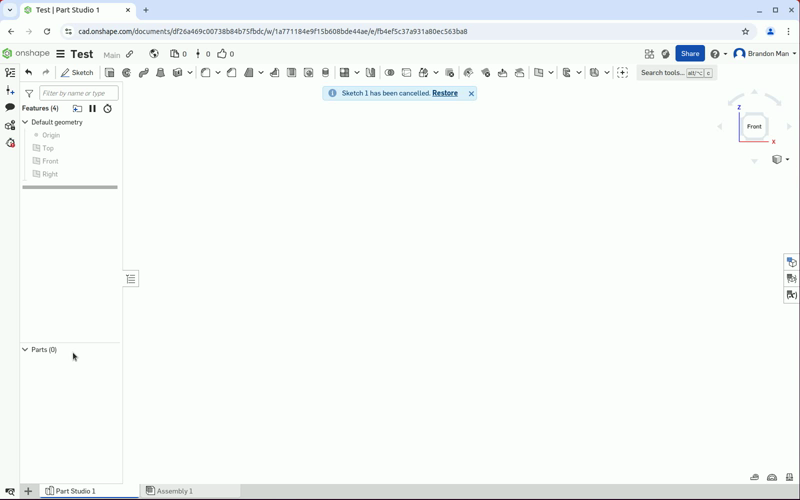
mouse_move(73, 352)
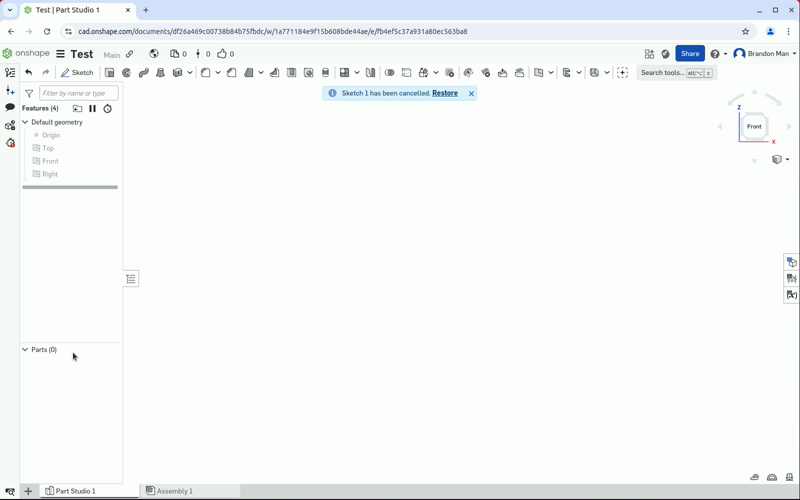
key(shift+y)
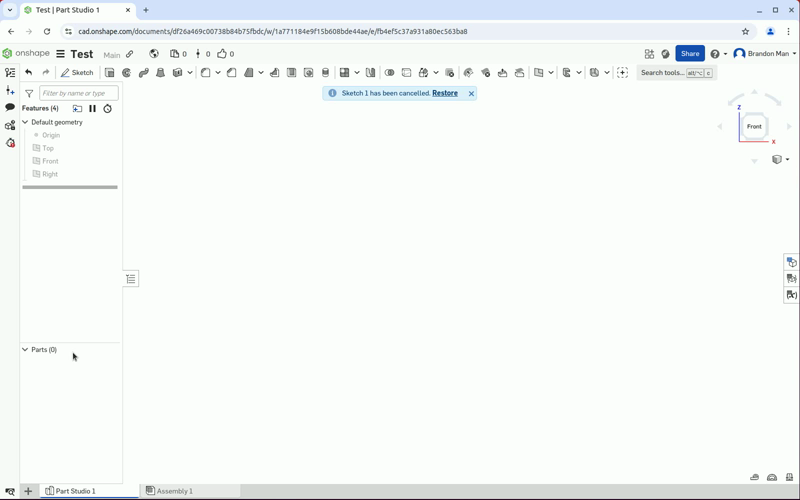
key(shift+s)
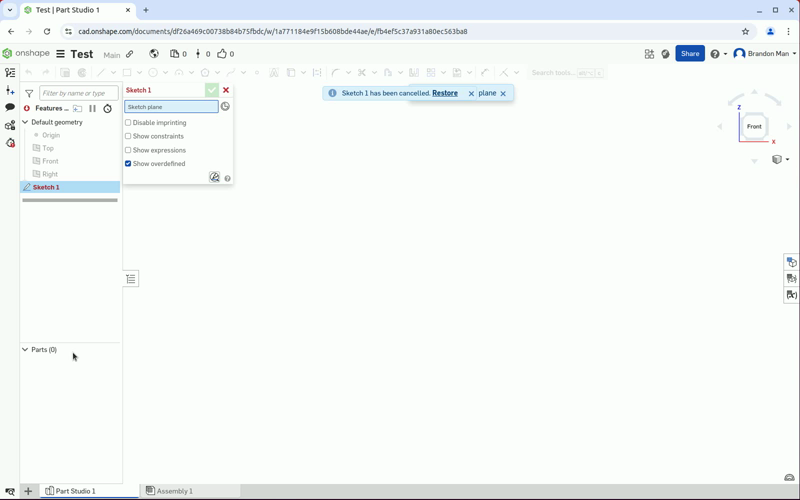
mouse_move(73, 163)
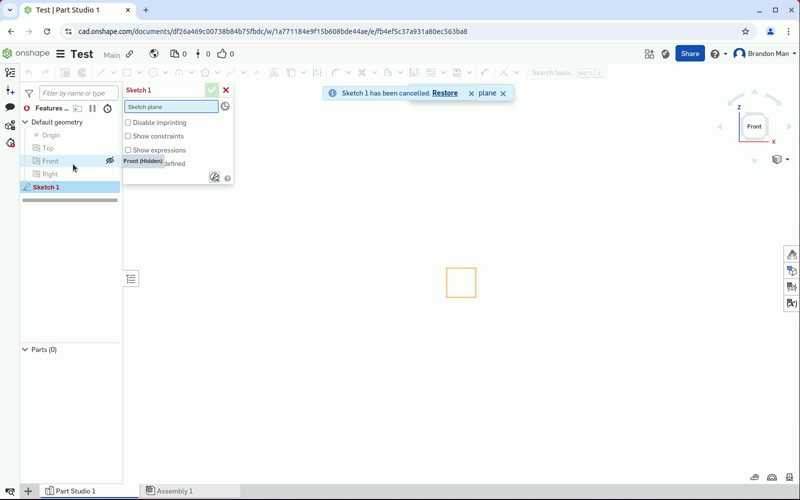
click(73, 163)
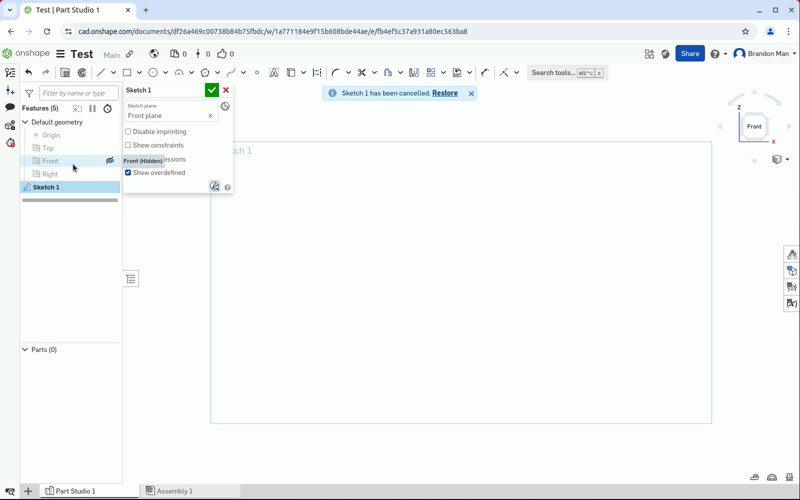
mouse_move(73, 352)
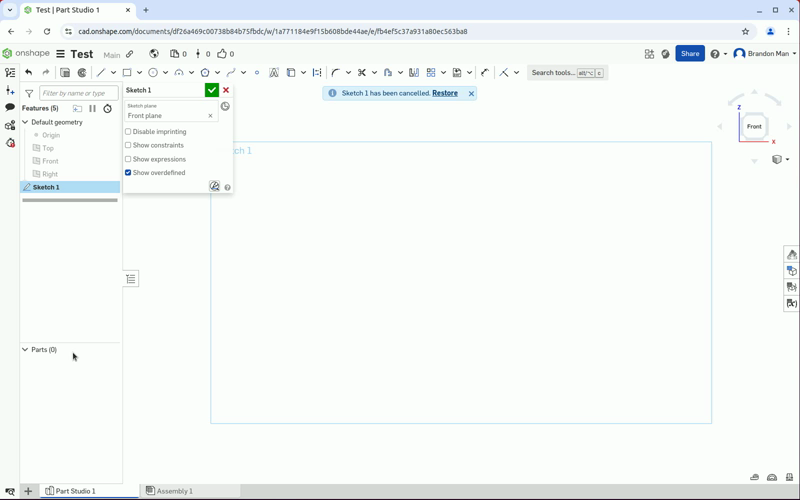
key(y)
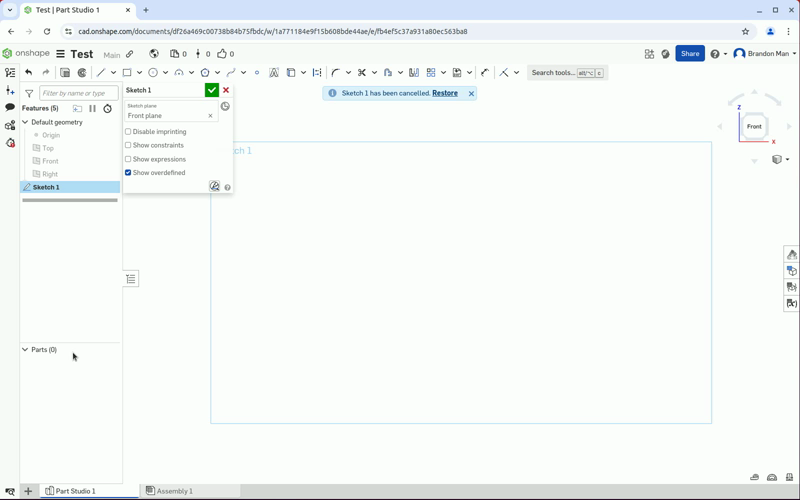
key(l)
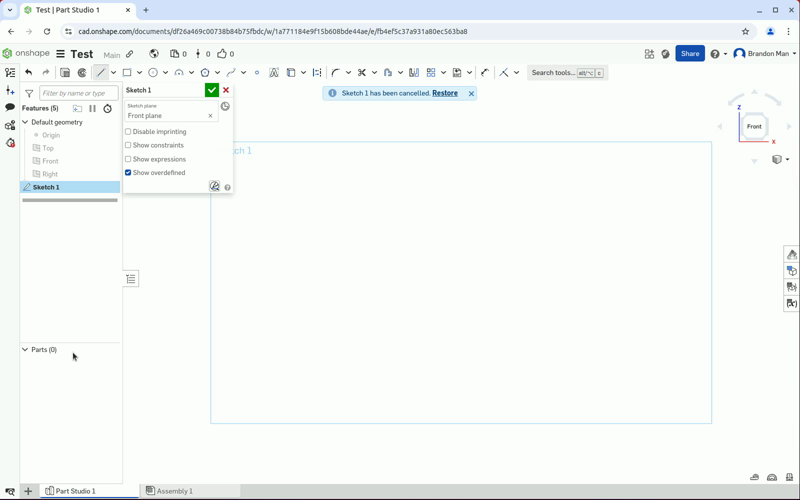
key_down(shift)
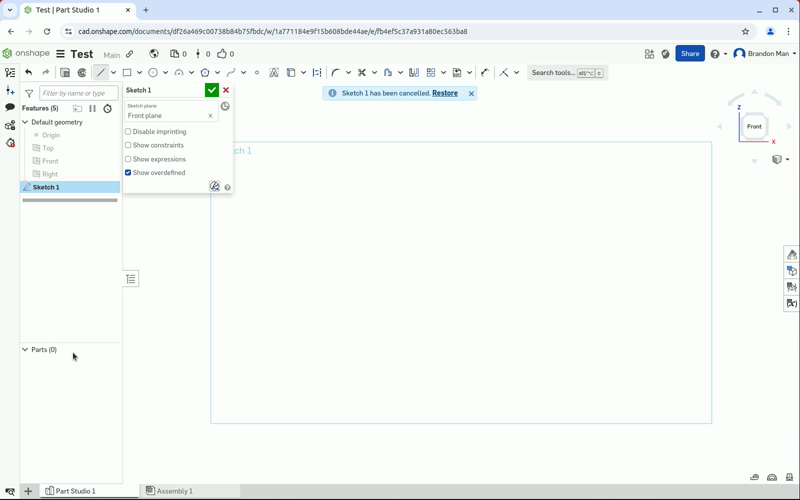
mouse_move(348, 365)
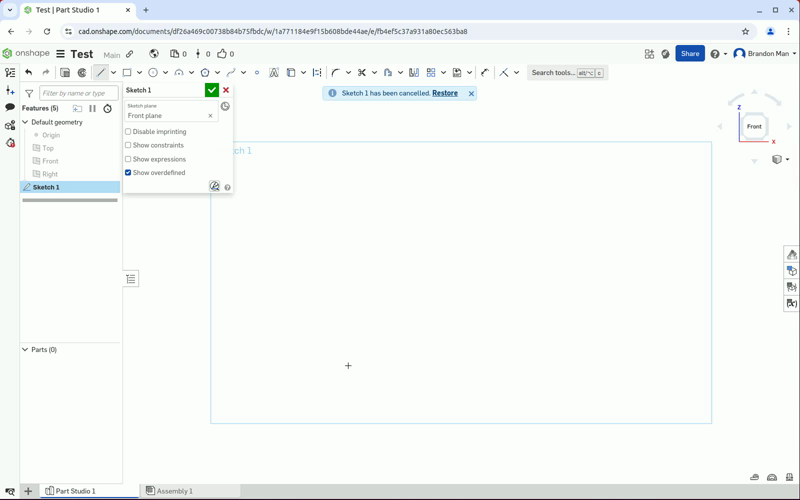
click(348, 365)
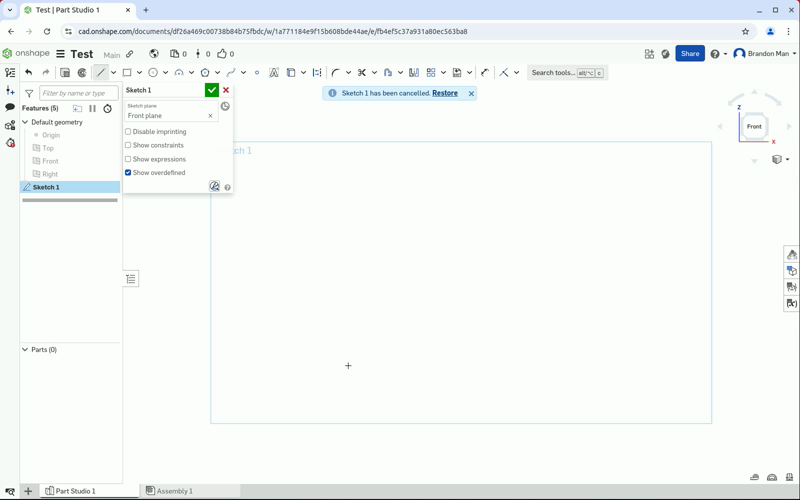
key_up(shift)
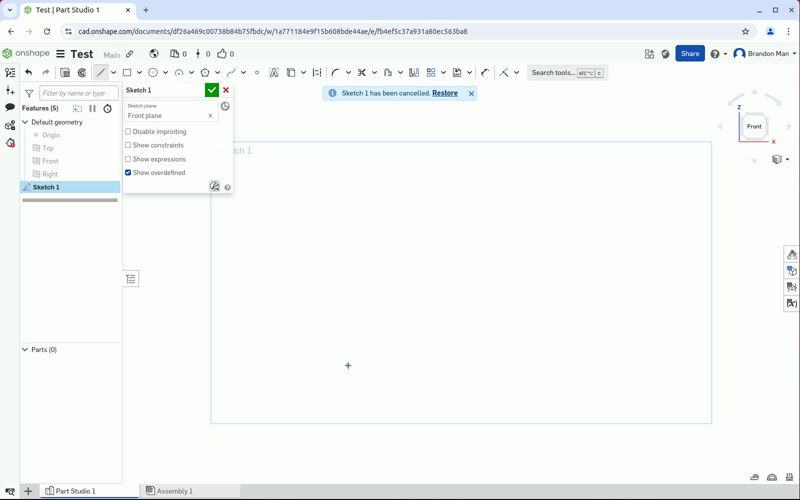
key_down(shift)
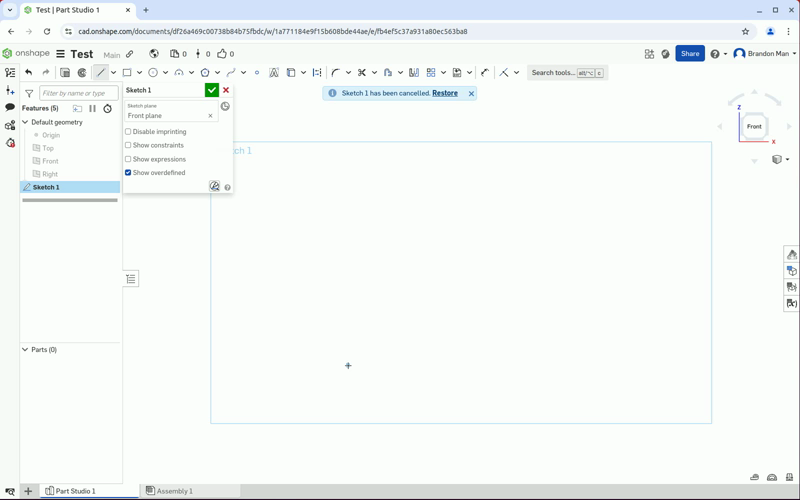
mouse_move(572, 365)
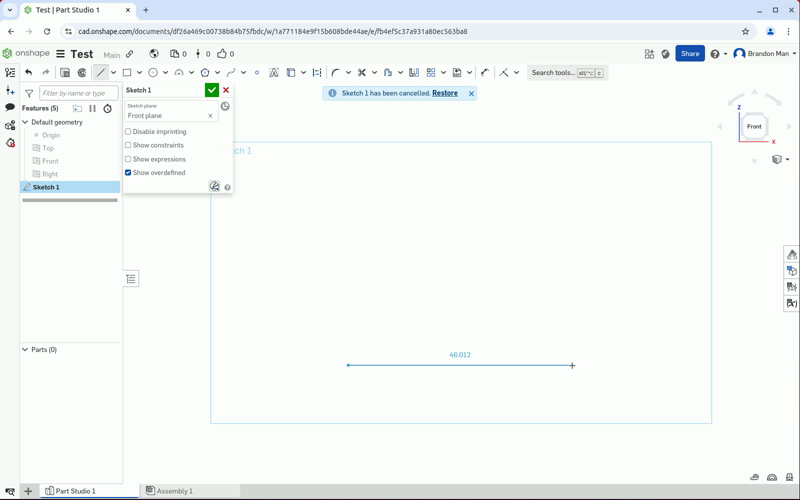
click(572, 365)
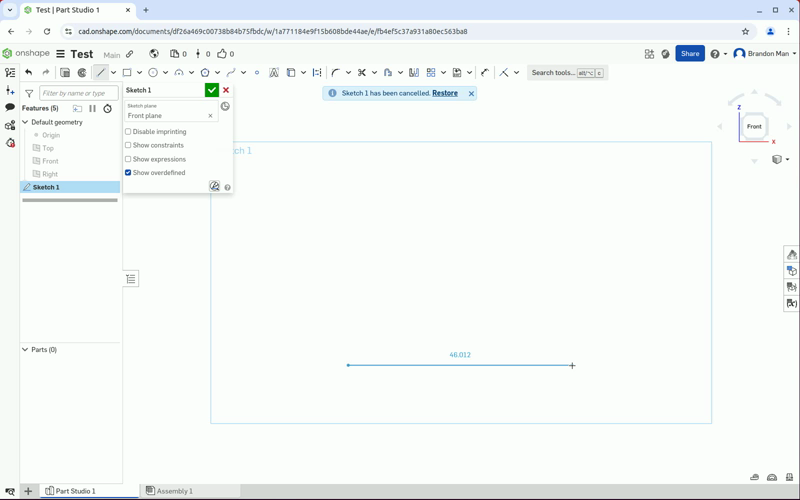
key_up(shift)
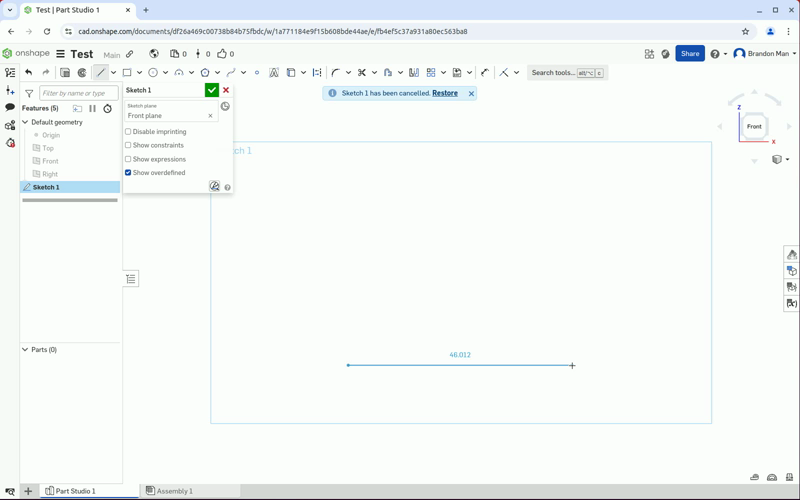
key_down(shift)
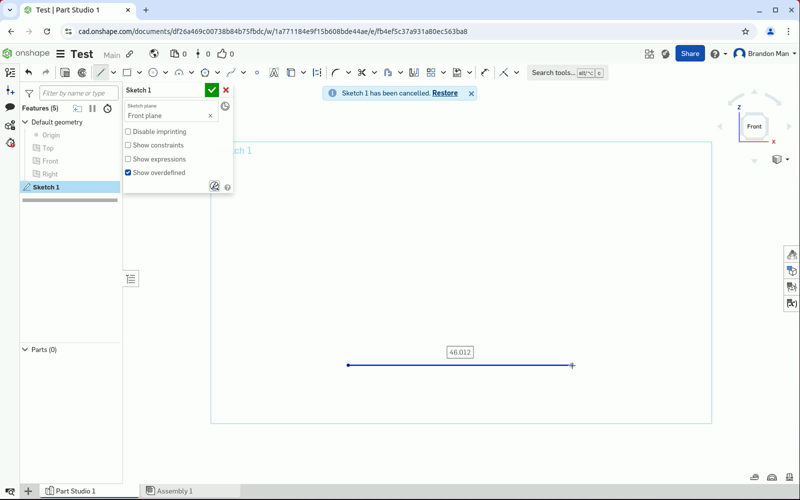
mouse_move(572, 200)
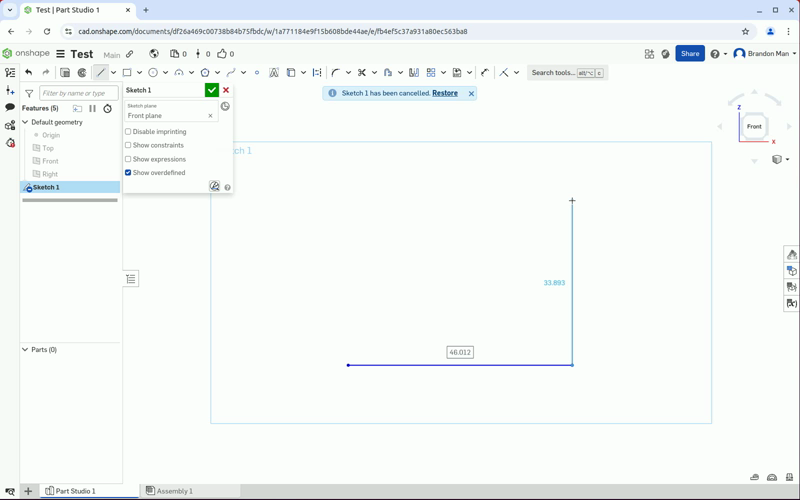
click(572, 200)
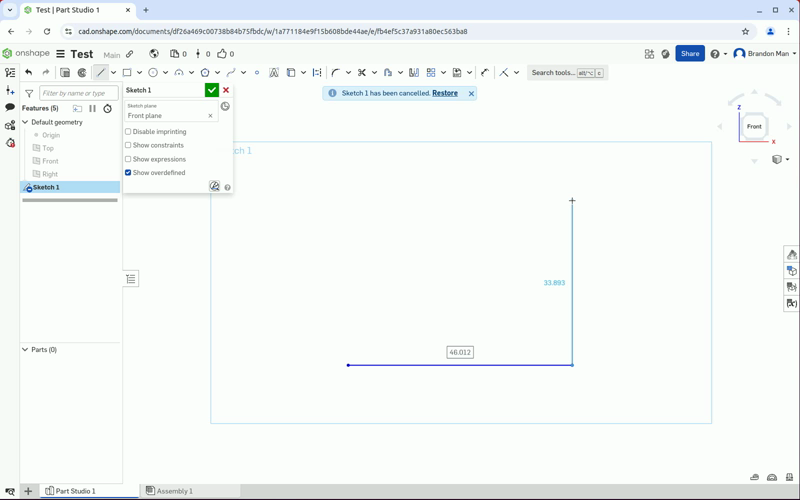
key_up(shift)
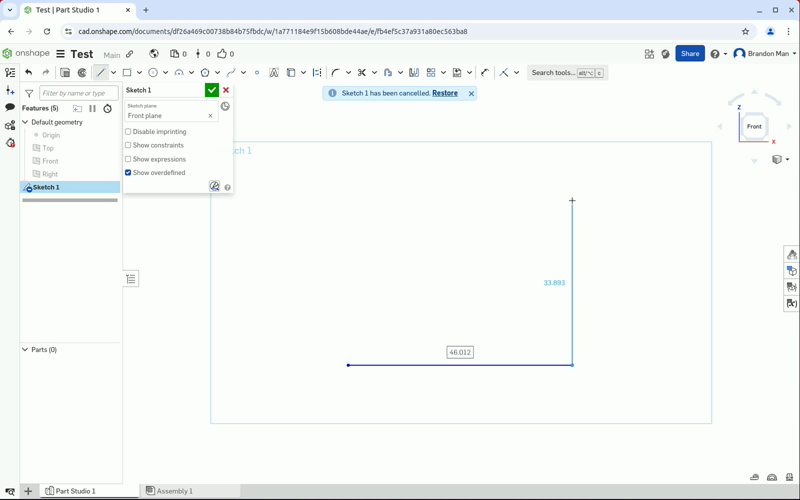
key_down(shift)
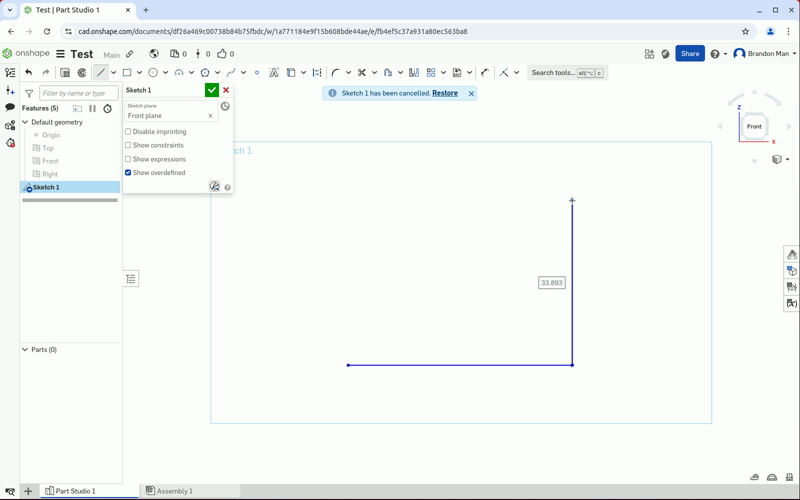
mouse_move(348, 200)
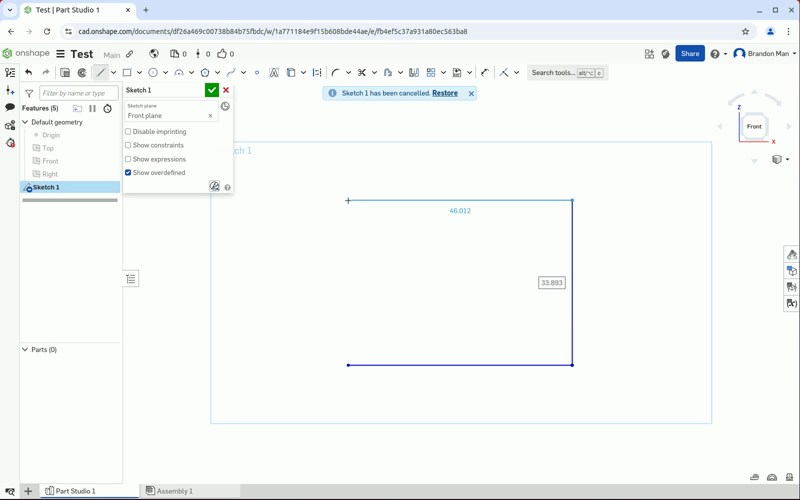
click(348, 200)
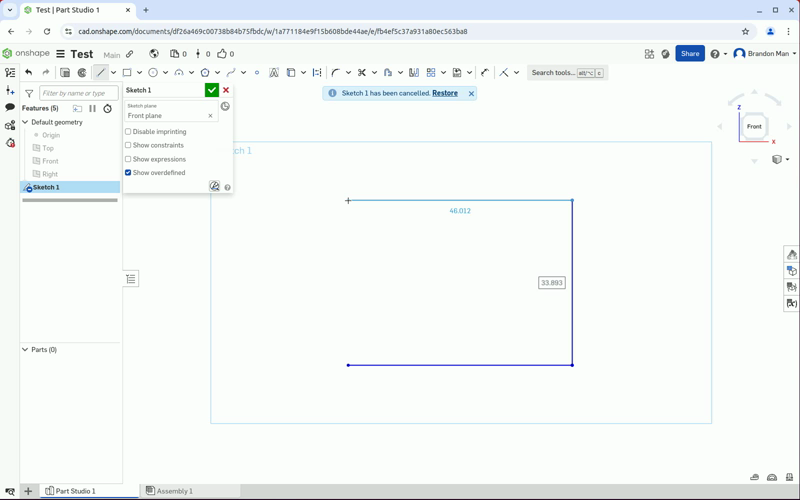
key_up(shift)
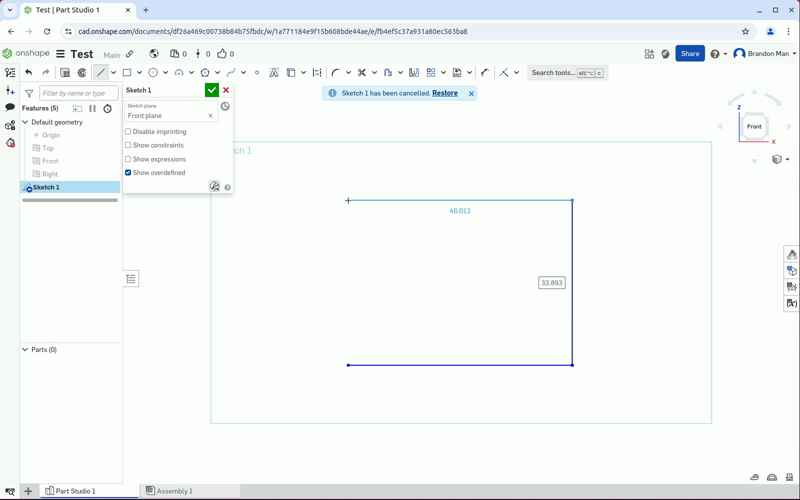
key_down(shift)
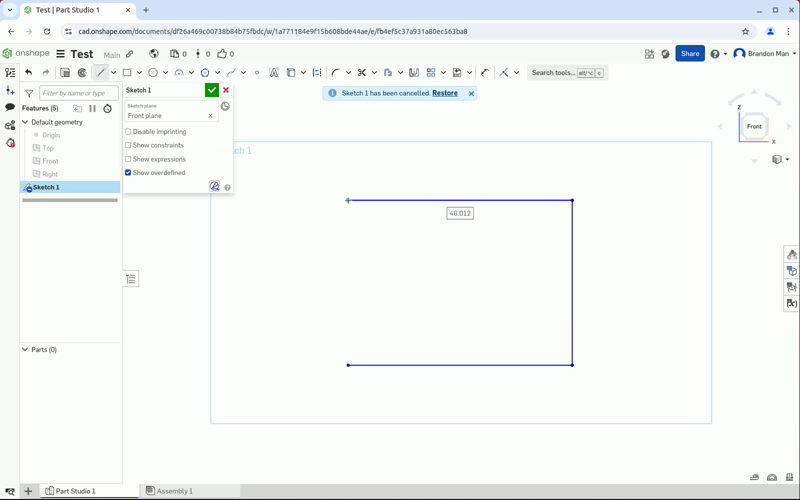
mouse_move(348, 365)
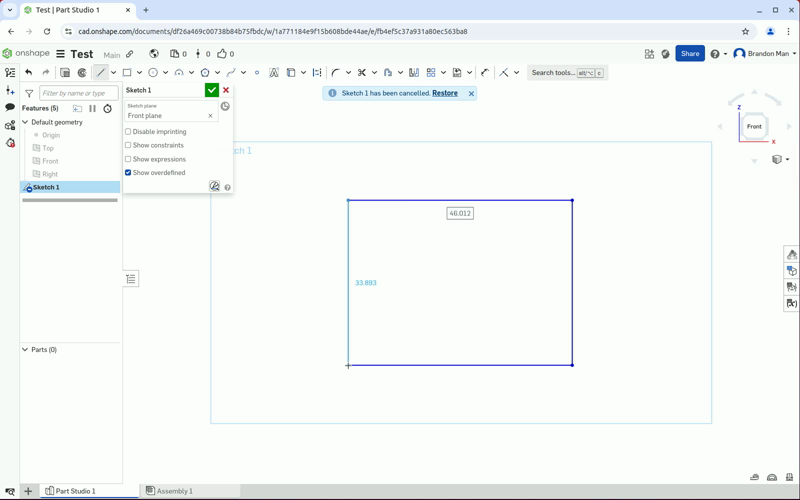
key_up(shift)
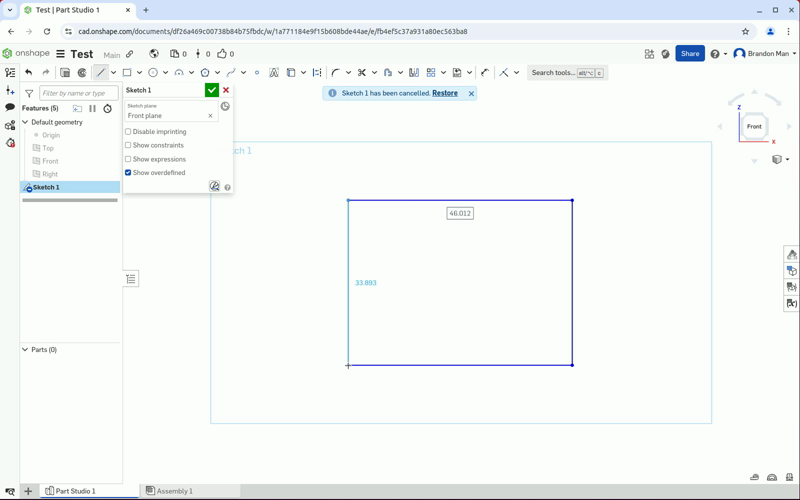
click(348, 365)
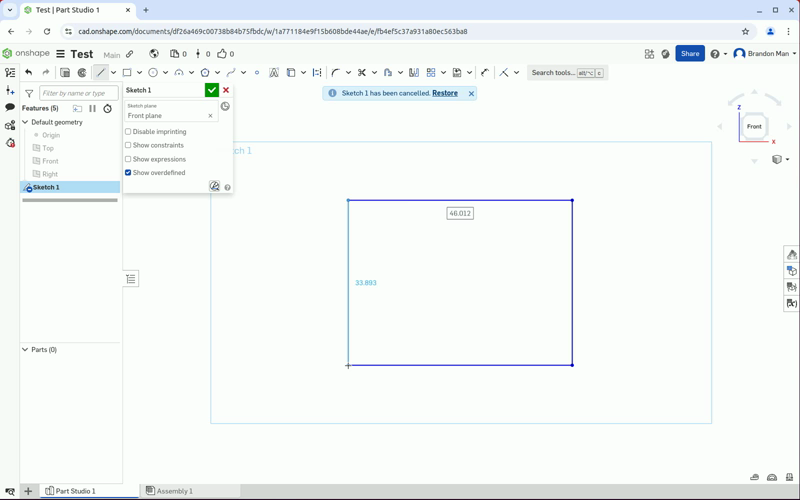
key(esc)
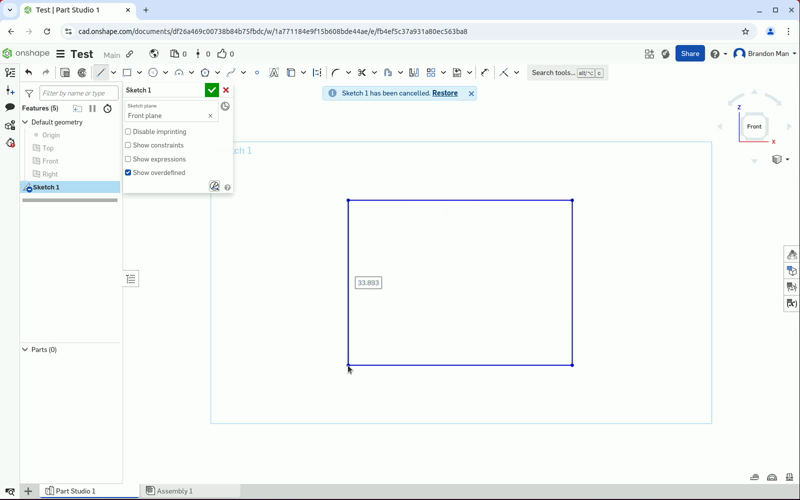
key(l)
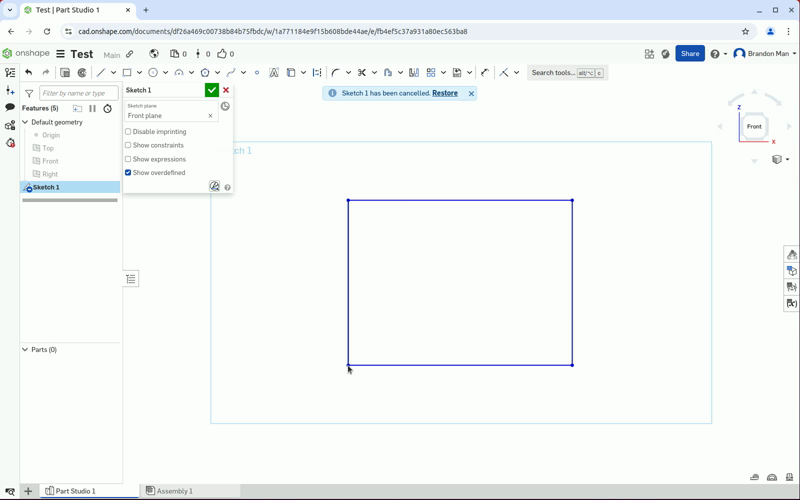
key_down(shift)
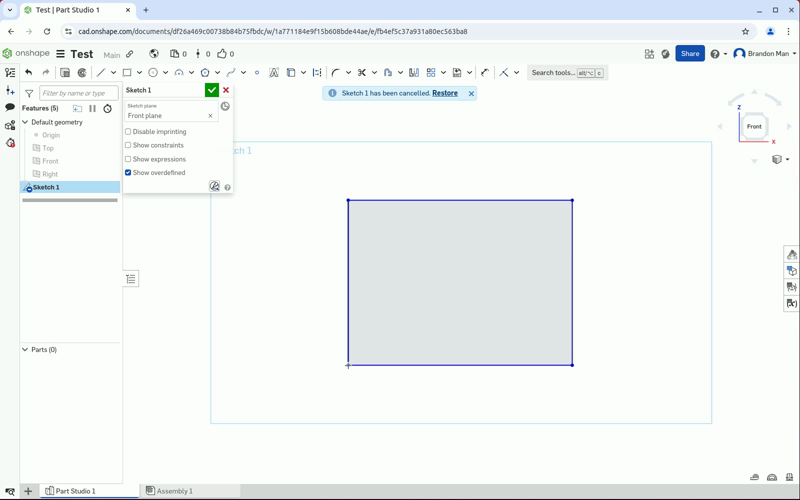
mouse_move(364, 348)
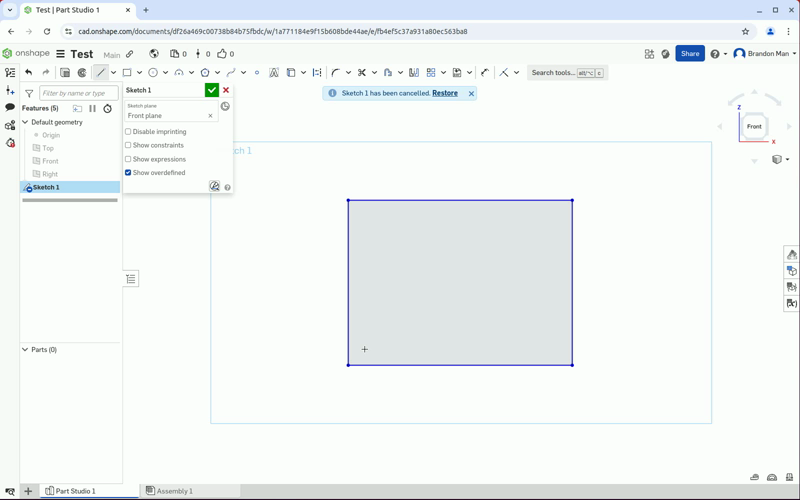
click(364, 348)
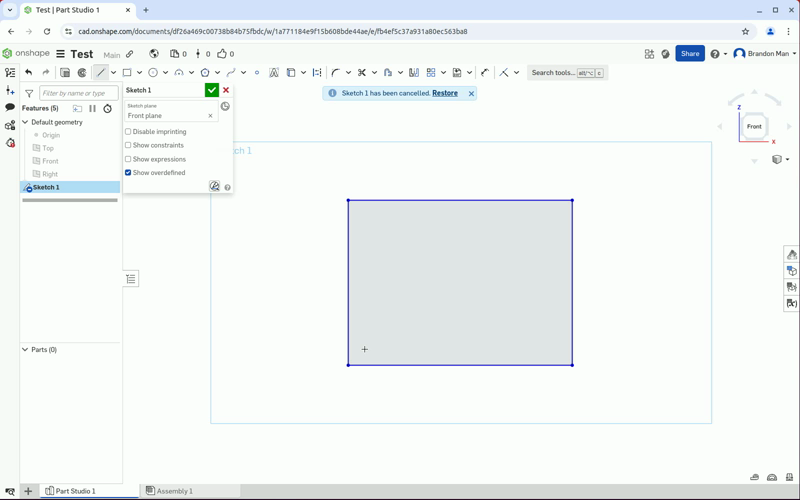
key_up(shift)
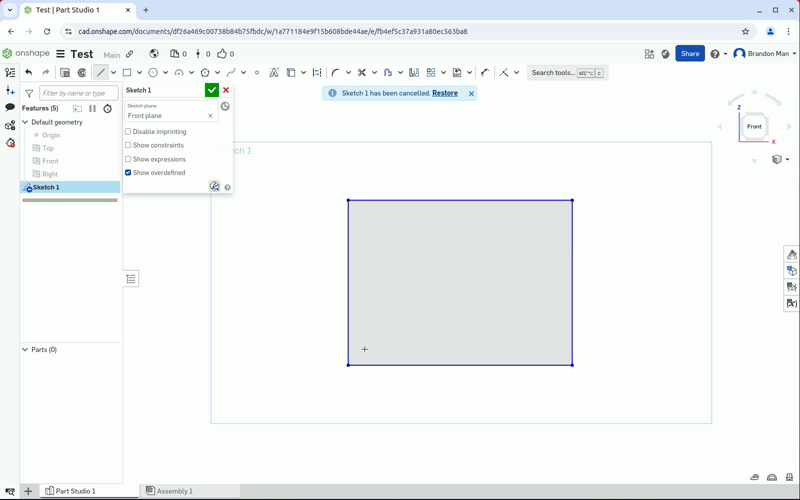
key_down(shift)
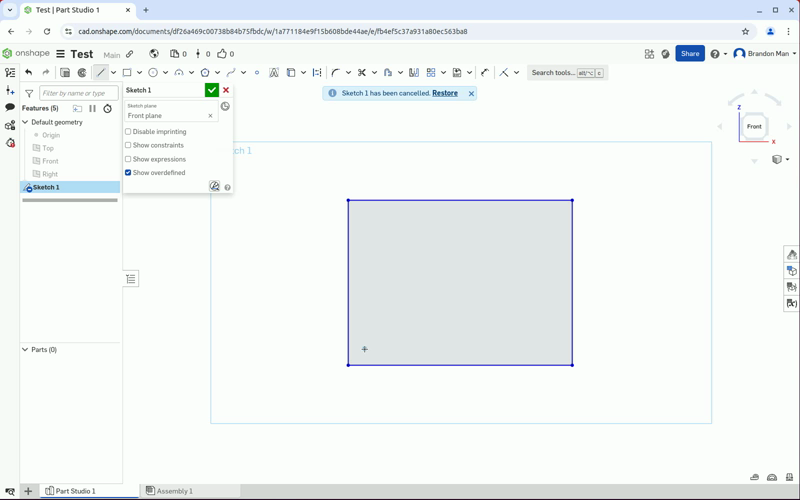
mouse_move(555, 348)
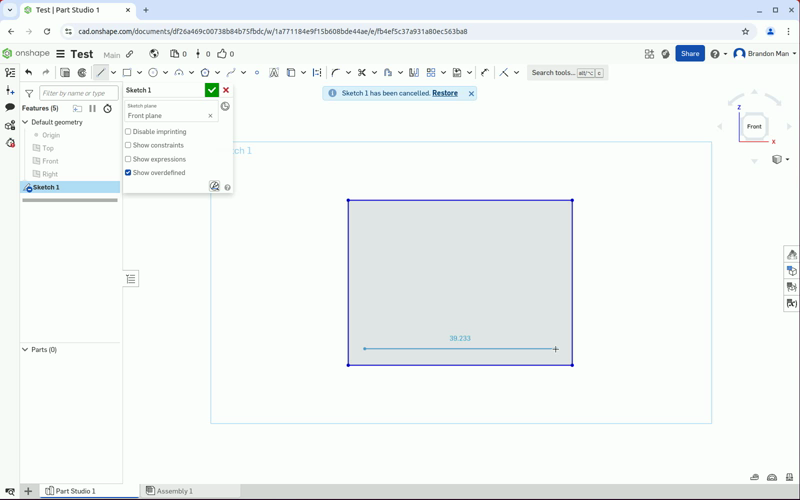
click(555, 348)
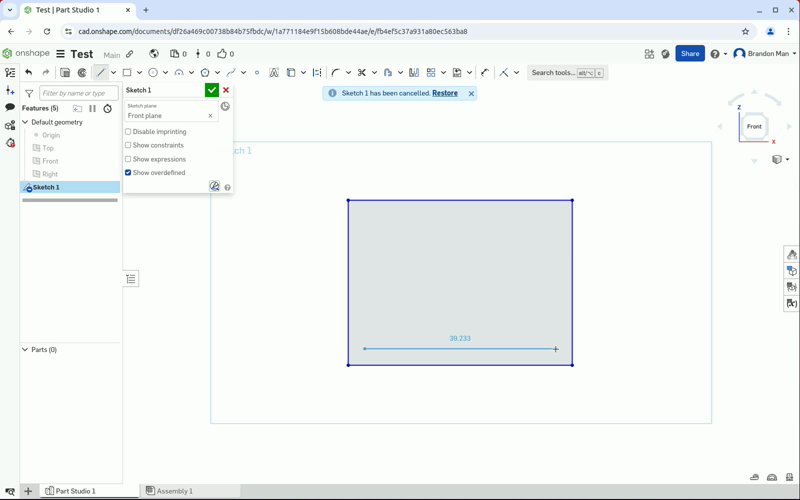
key_up(shift)
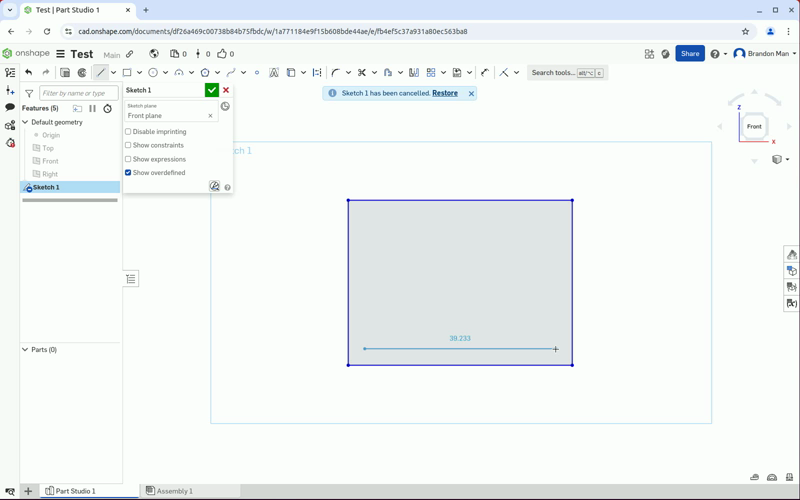
key_down(shift)
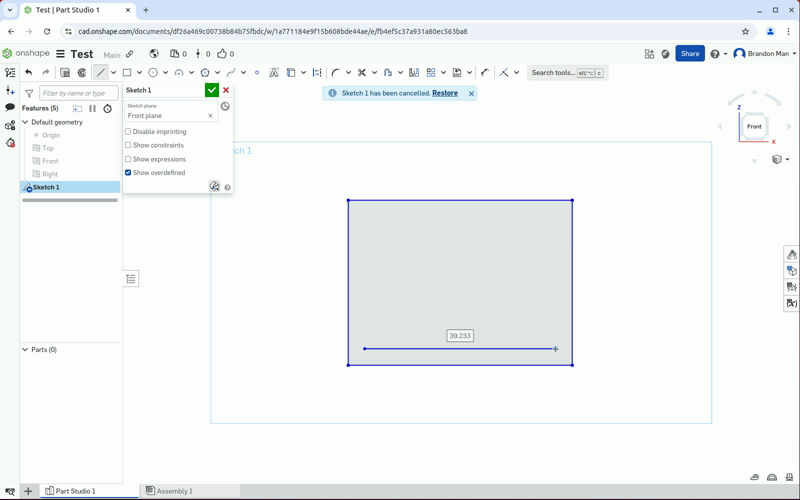
mouse_move(555, 216)
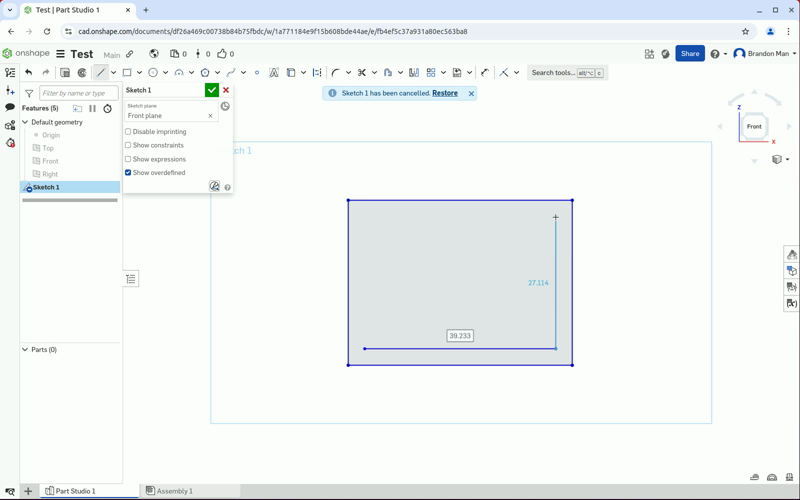
click(555, 216)
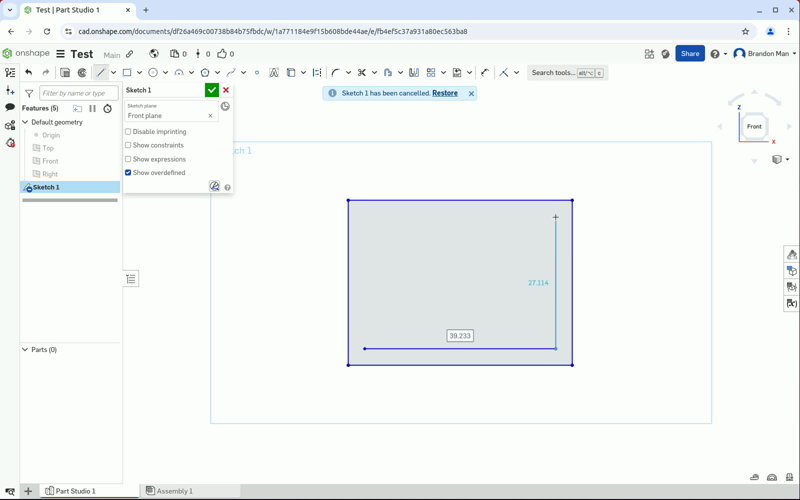
key_up(shift)
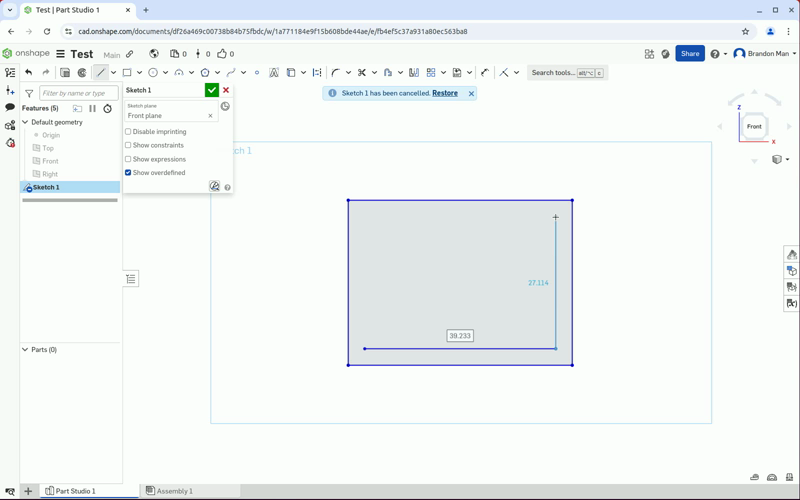
key_down(shift)
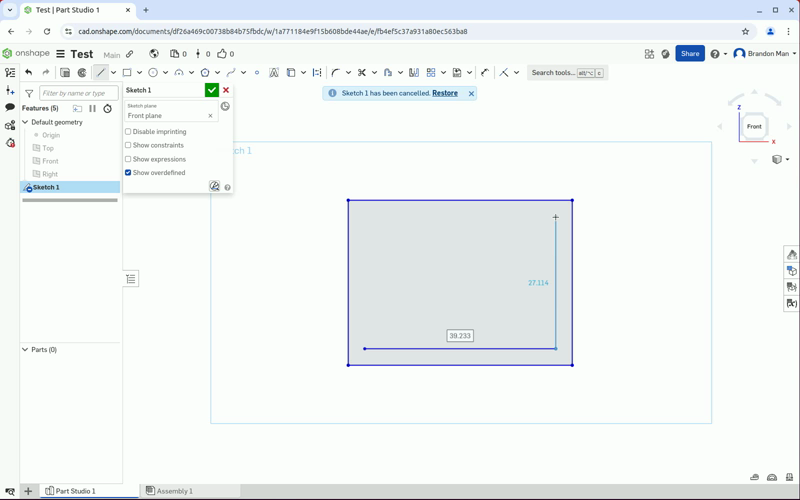
mouse_move(364, 216)
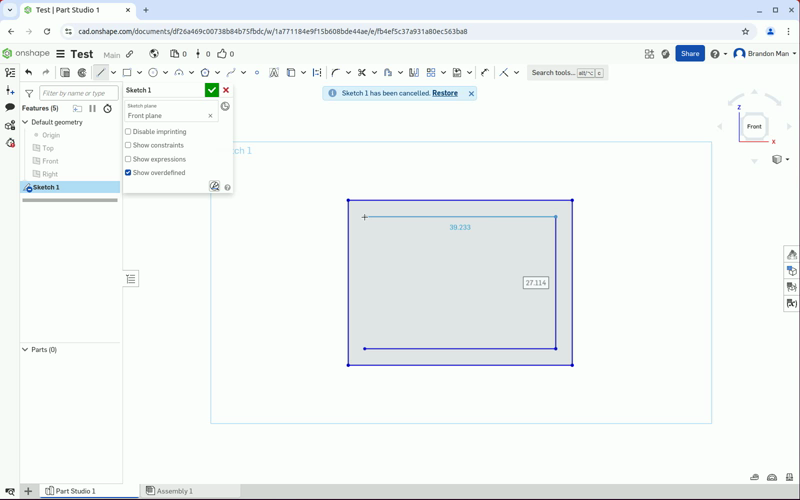
click(364, 216)
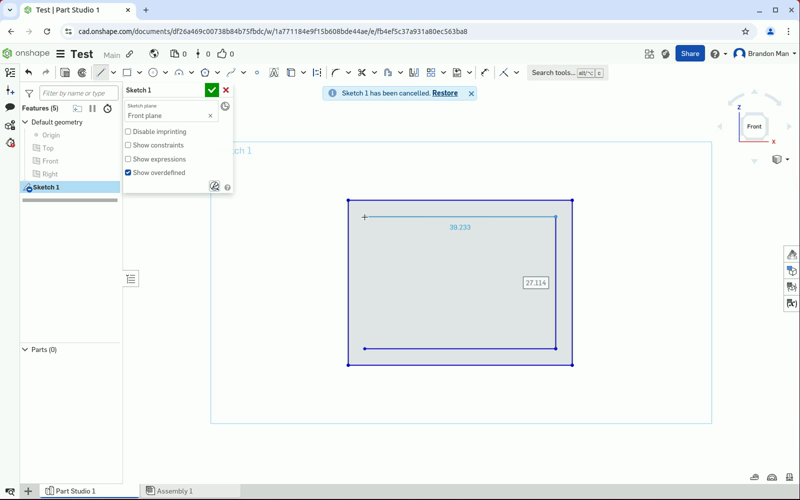
key_up(shift)
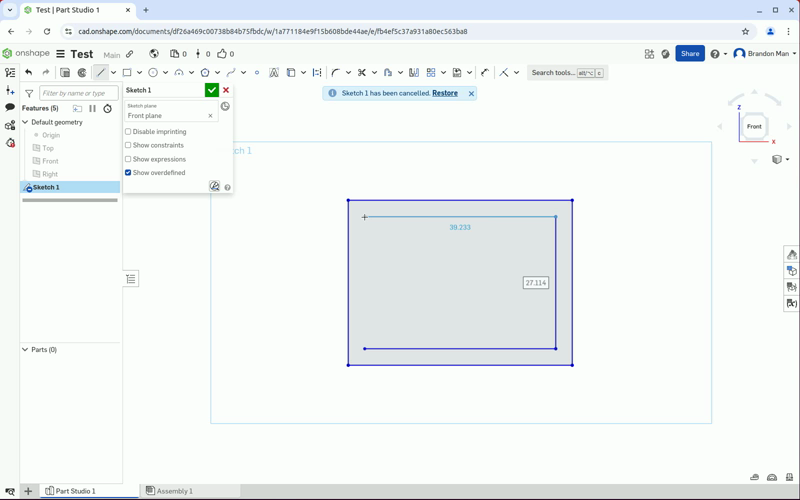
key_down(shift)
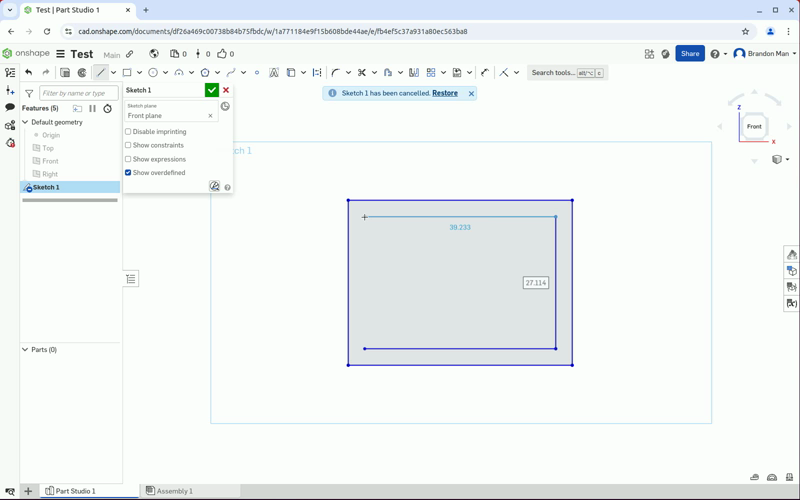
mouse_move(364, 348)
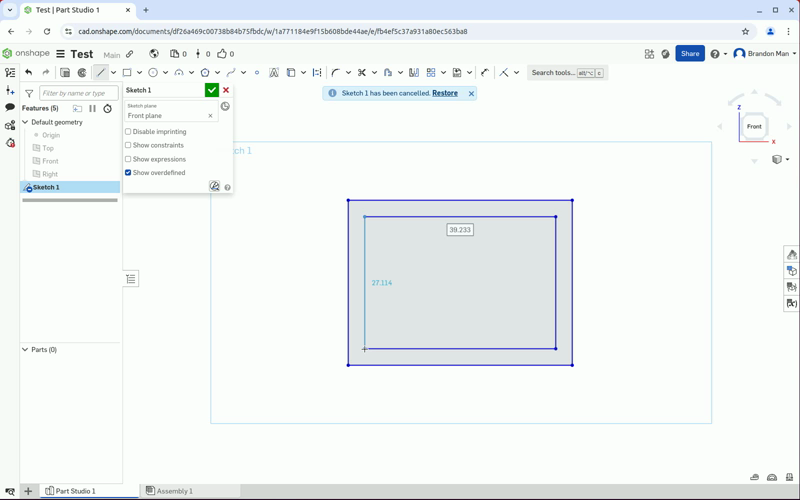
key_up(shift)
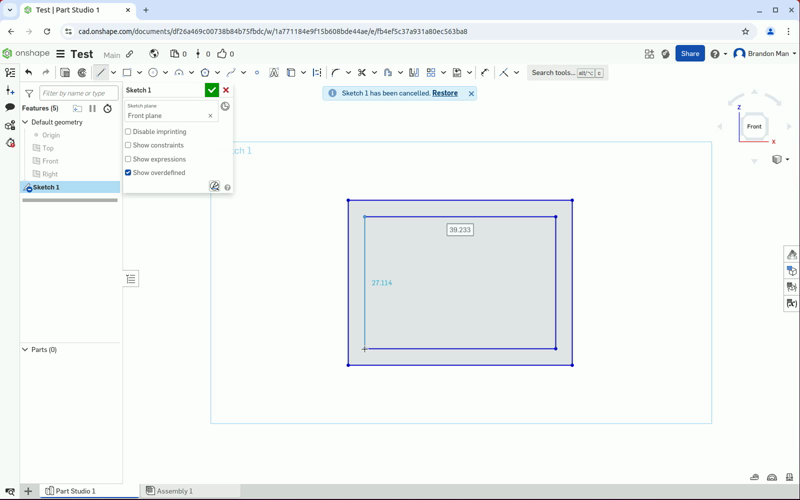
click(364, 348)
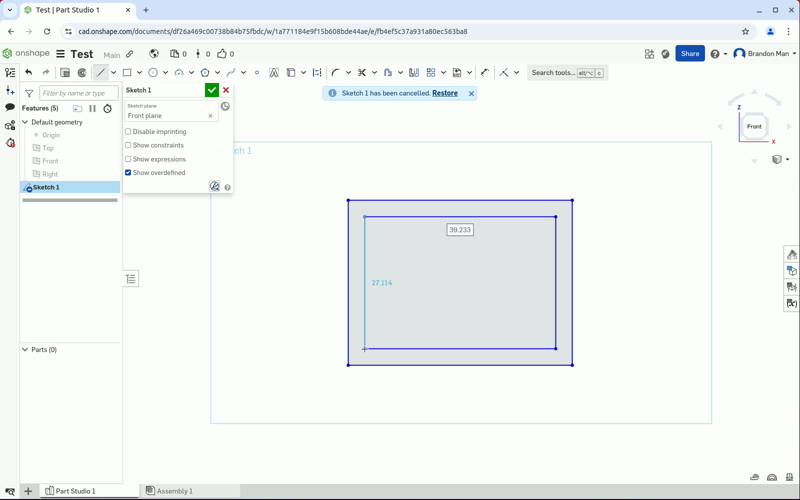
key(esc)
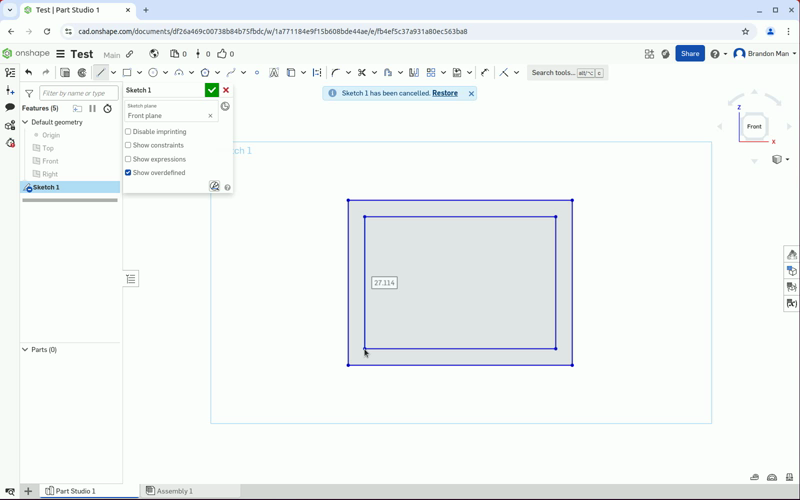
mouse_move(564, 348)
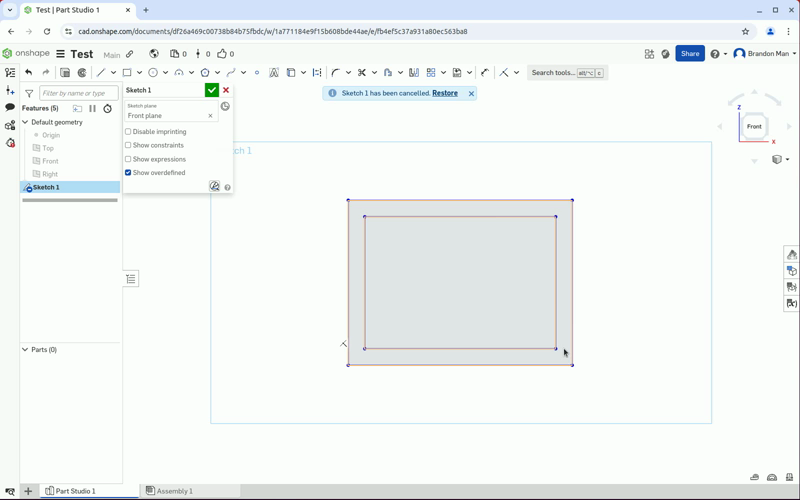
click(564, 348)
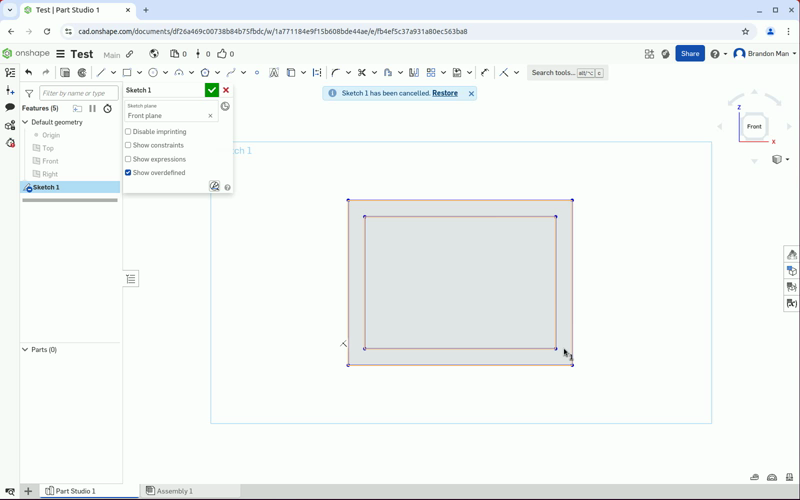
mouse_move(73, 352)
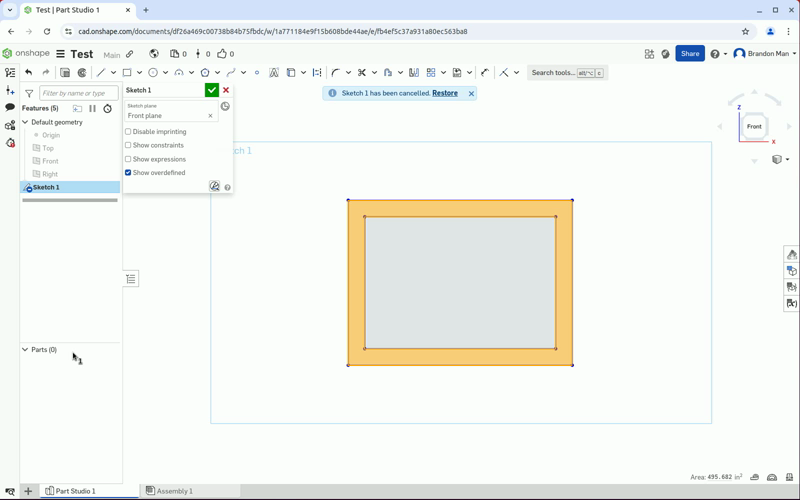
key(shift+y)
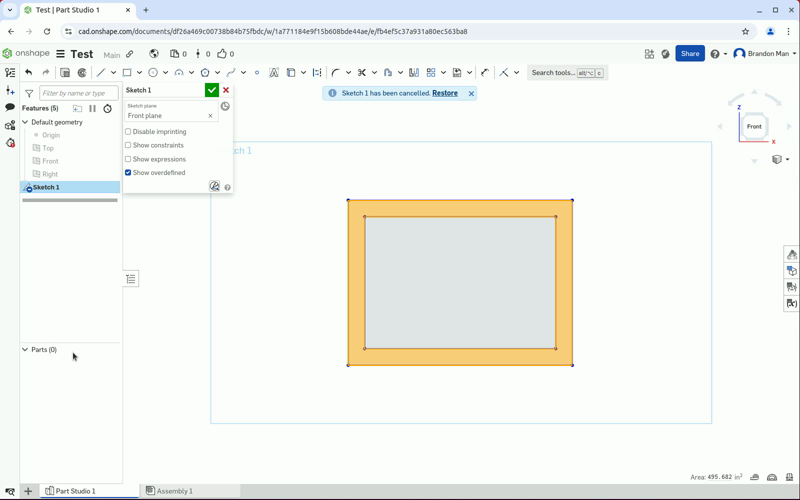
key(shift+e)
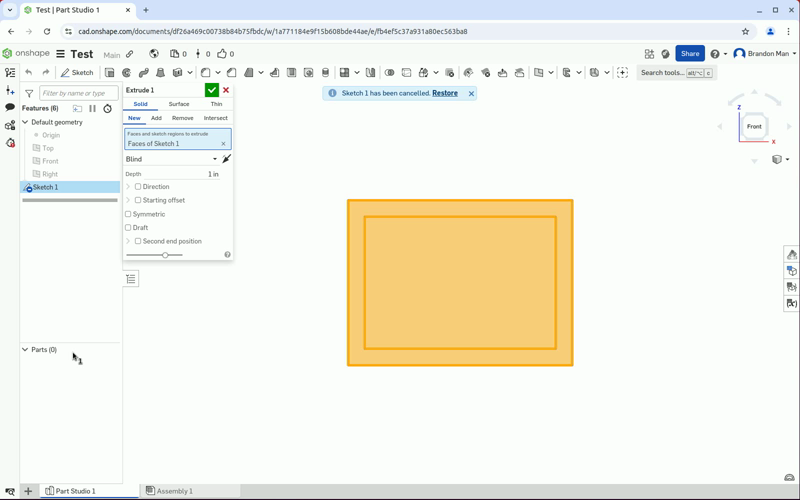
mouse_move(143, 106)
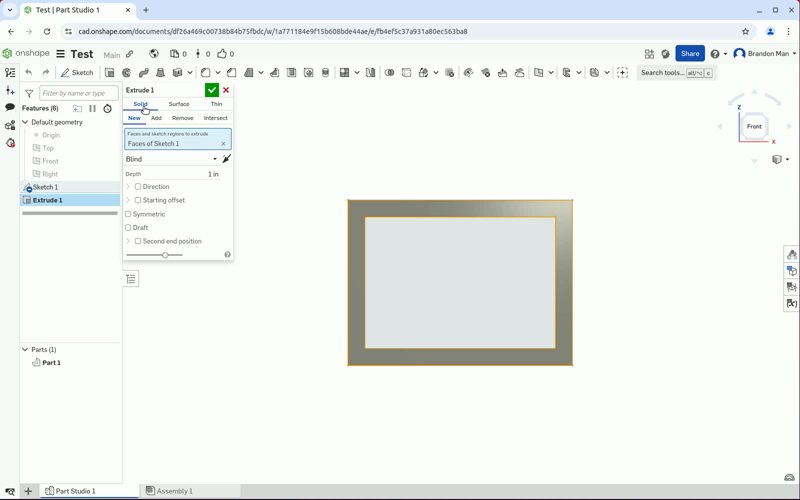
click(143, 106)
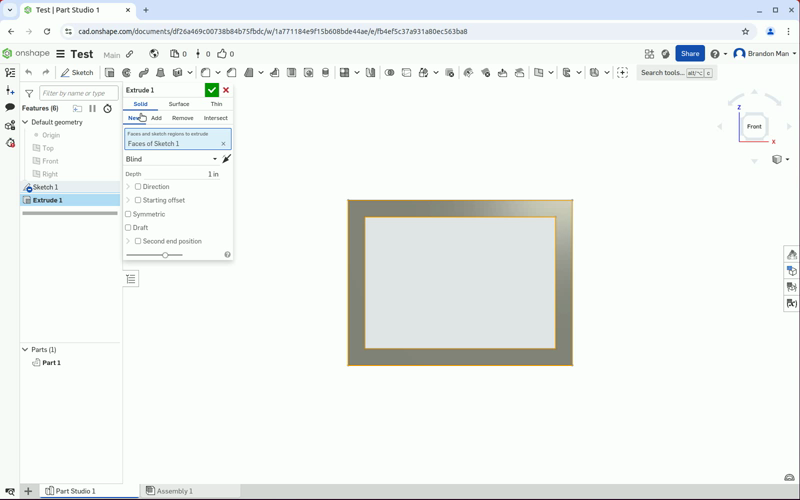
mouse_move(137, 120)
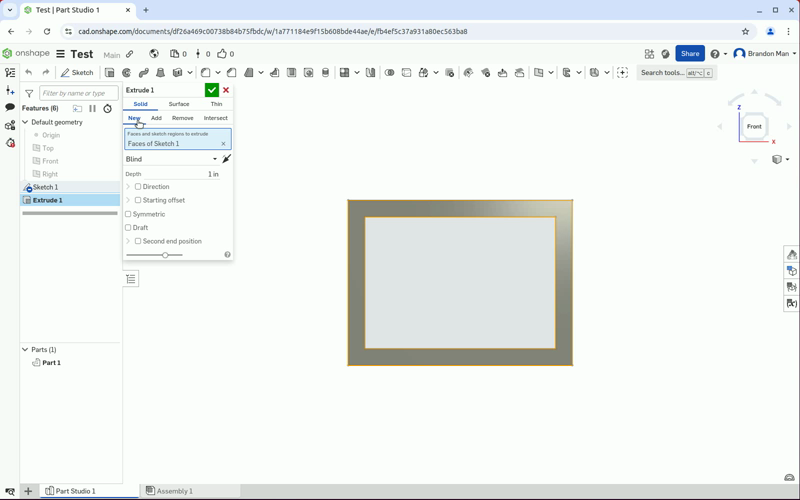
click(137, 120)
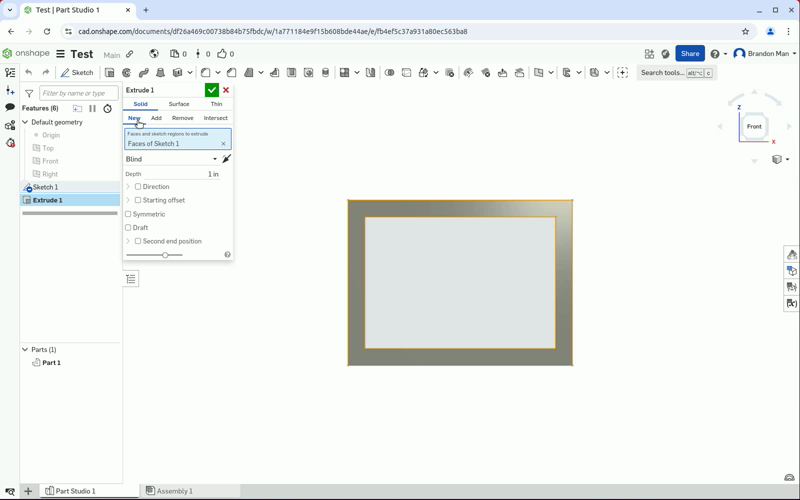
key(tab, 4)
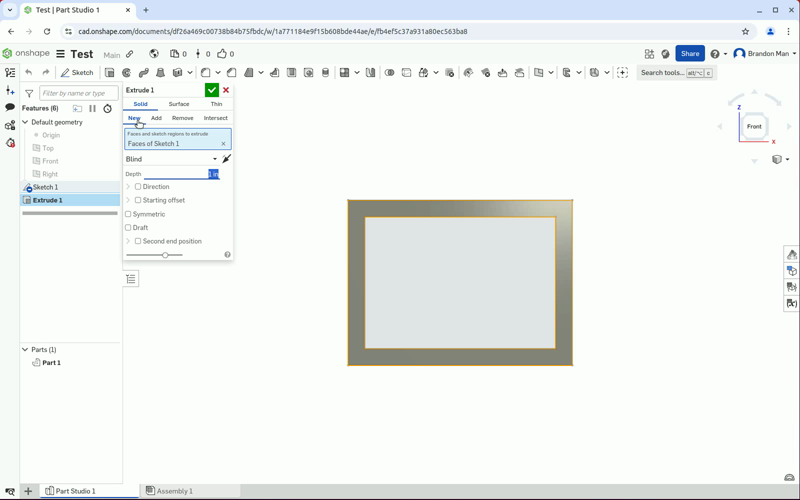
text(-3.37)
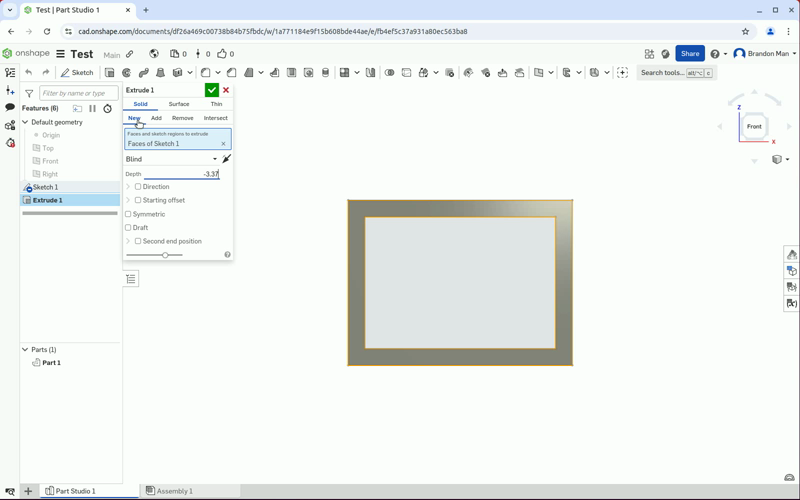
key(enter)
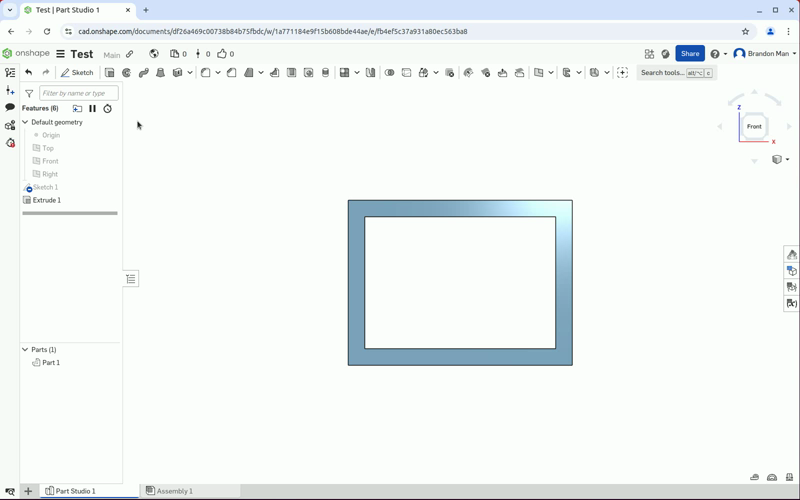
key(shift+h)
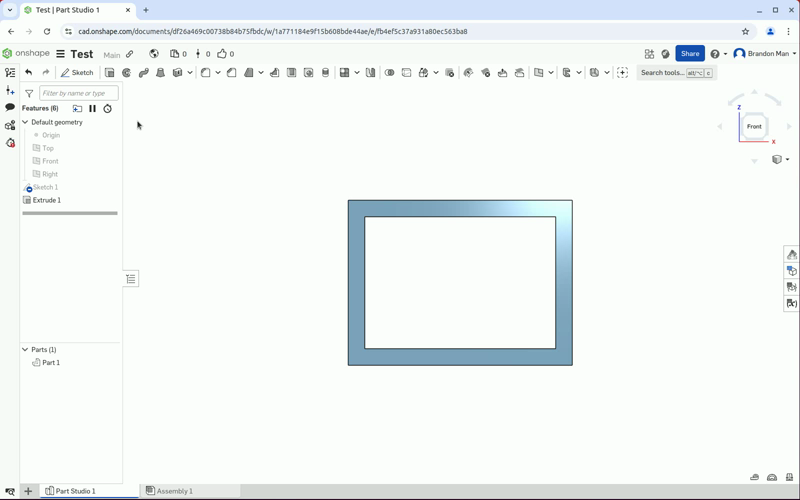
key(shift+h)
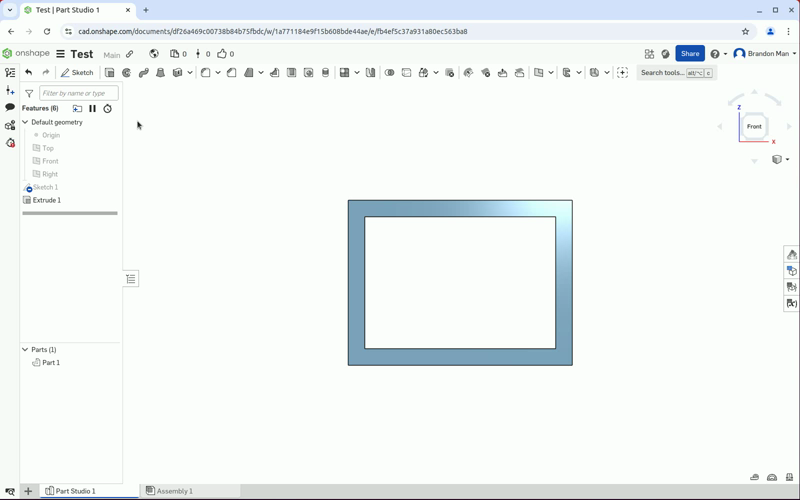
mouse_move(73, 189)
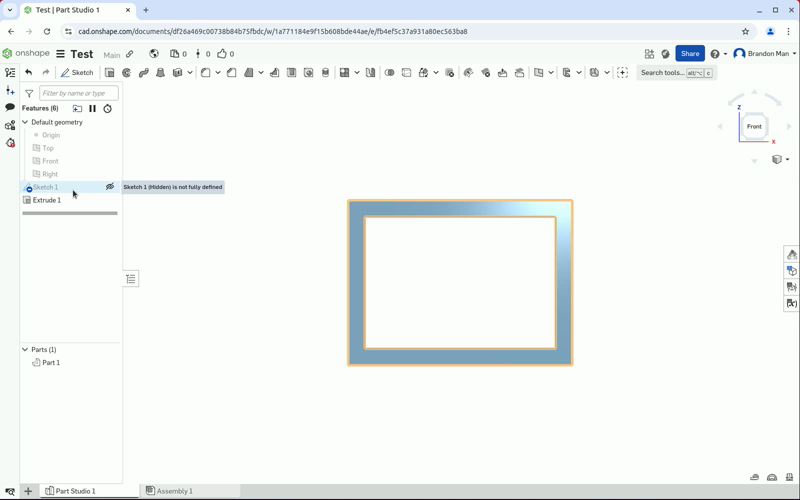
click(73, 189)
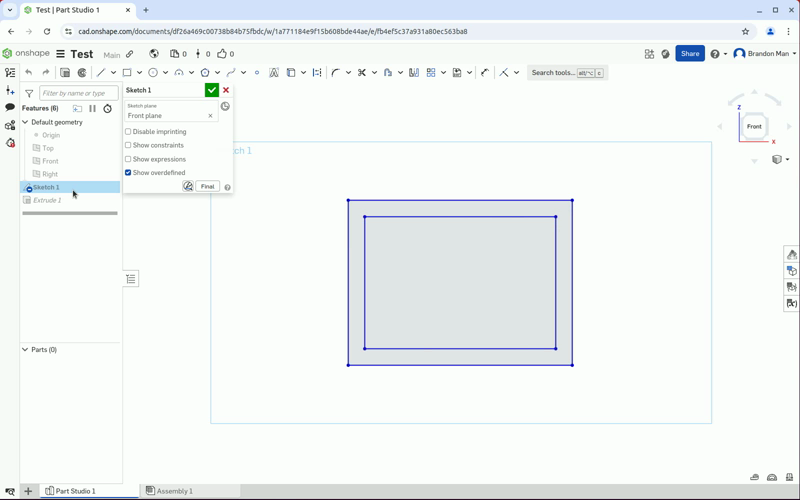
mouse_move(229, 92)
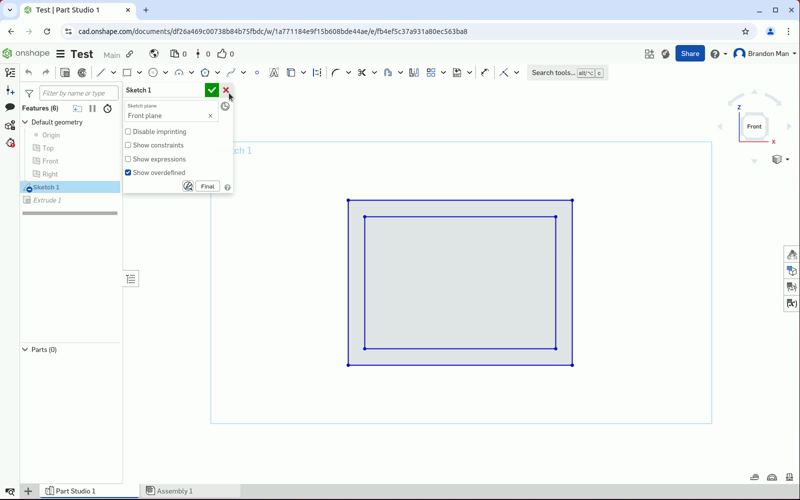
click(229, 92)
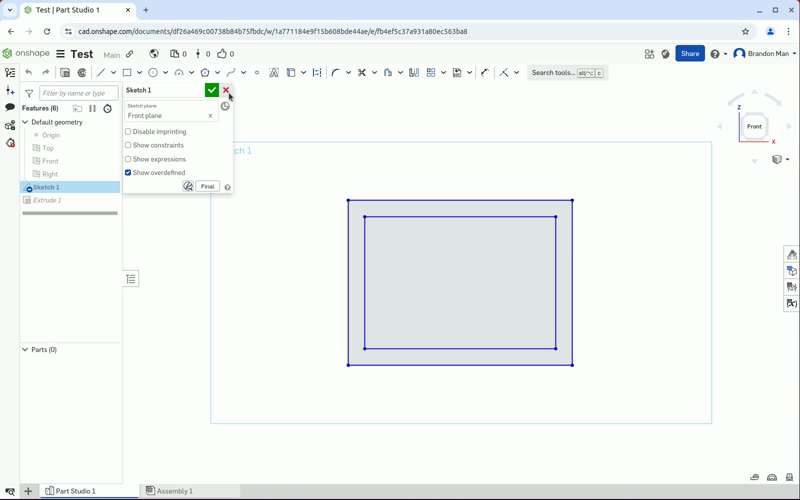
key(shift+s)
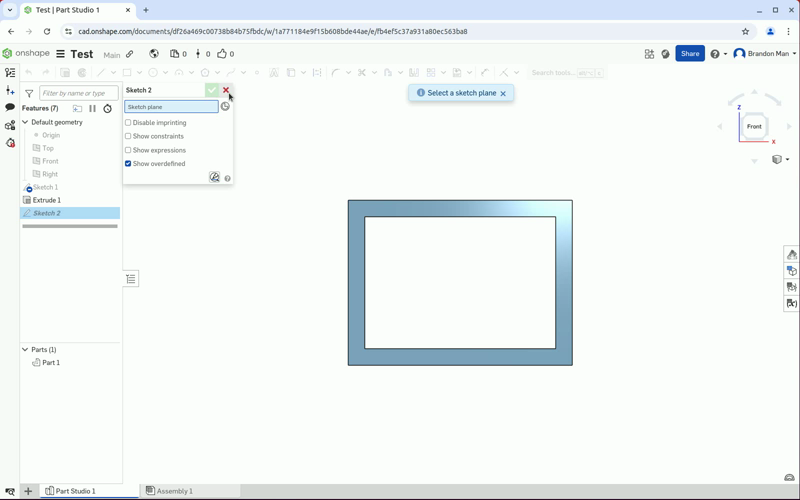
mouse_move(73, 163)
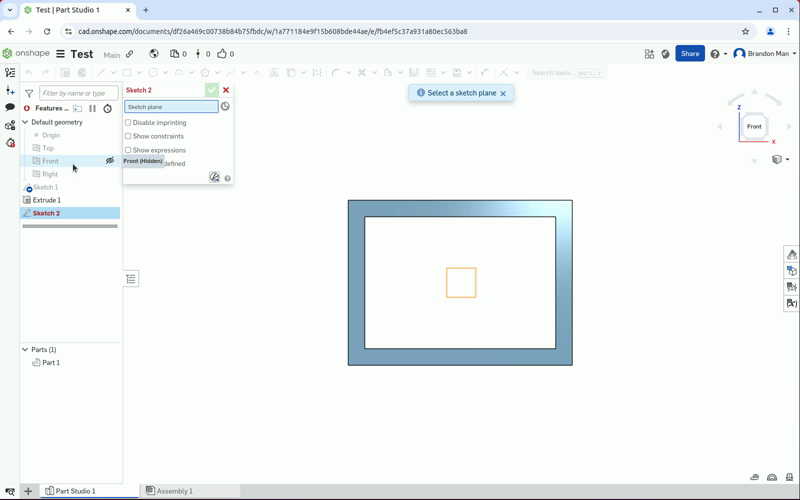
click(73, 163)
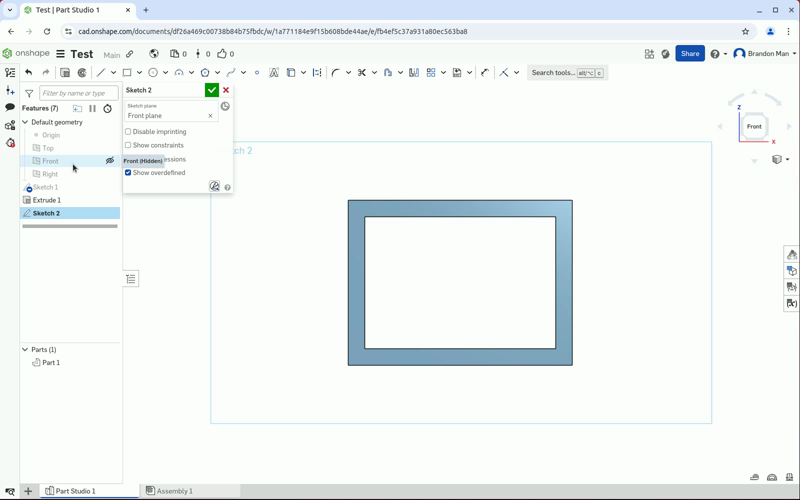
mouse_move(73, 352)
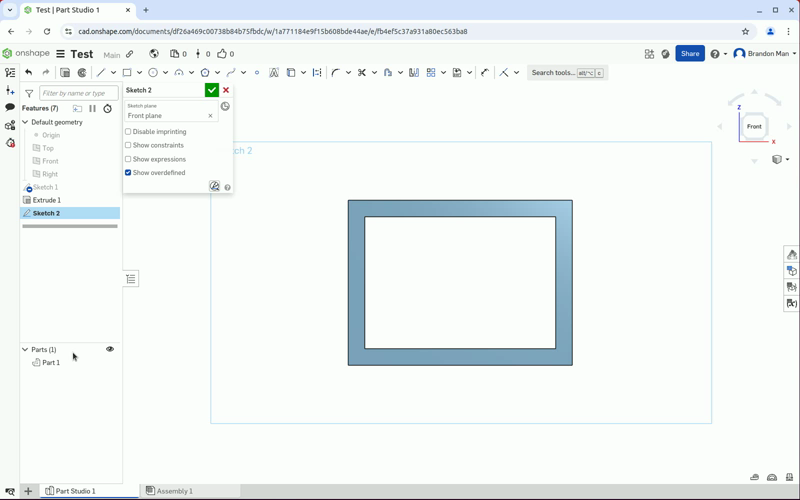
key(y)
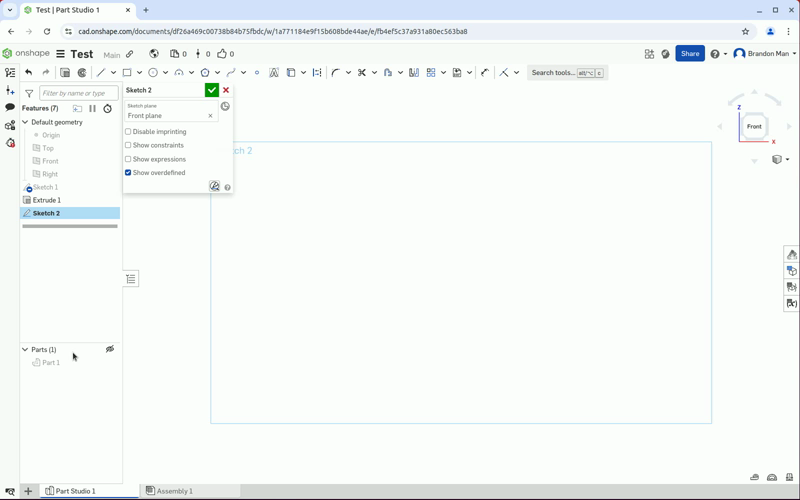
key(l)
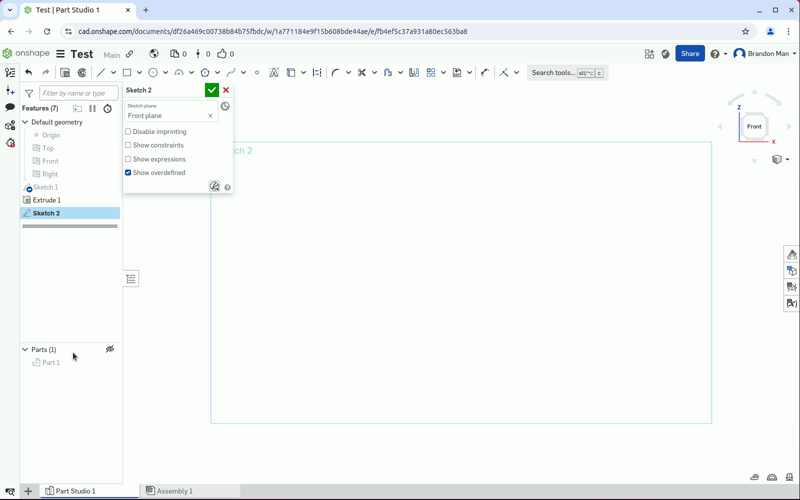
key_down(shift)
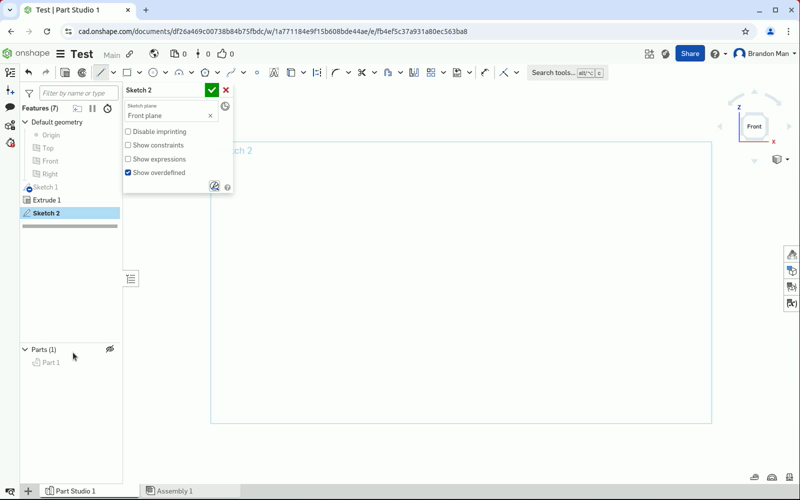
mouse_move(364, 348)
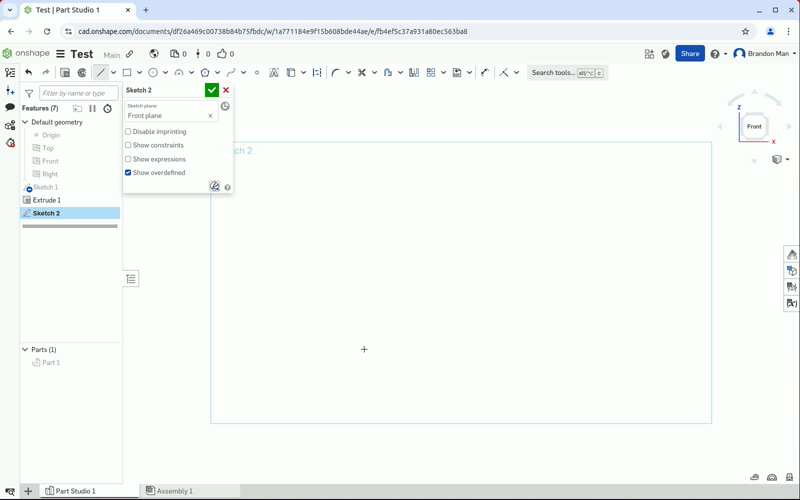
click(364, 348)
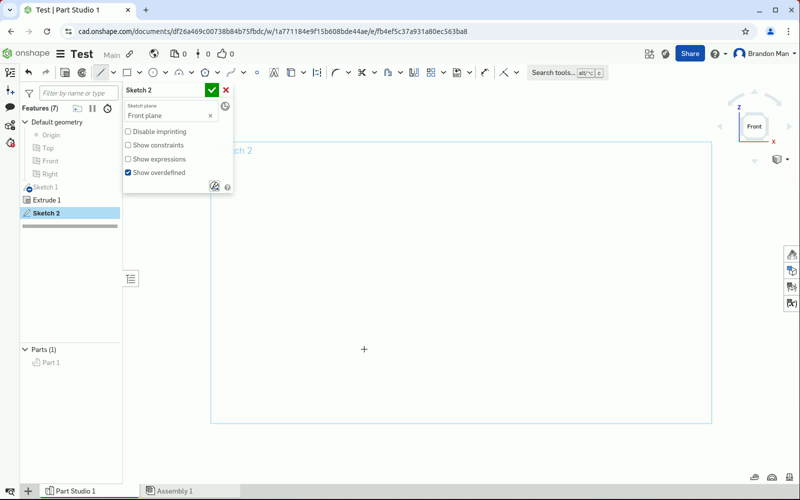
key_up(shift)
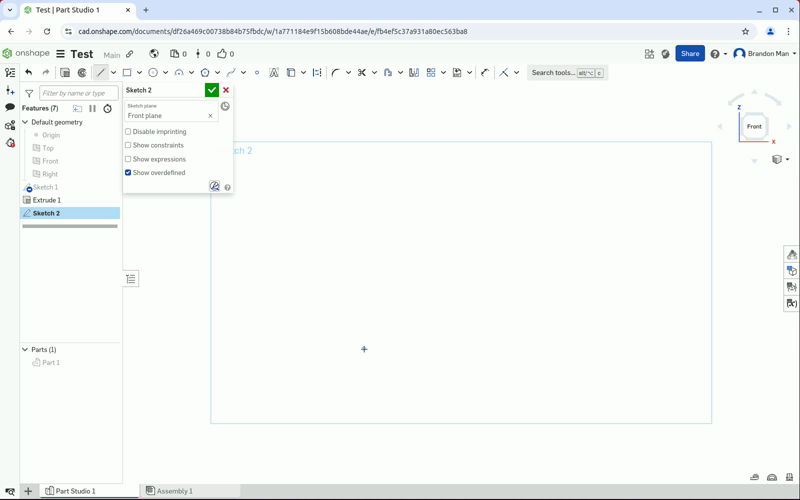
key_down(shift)
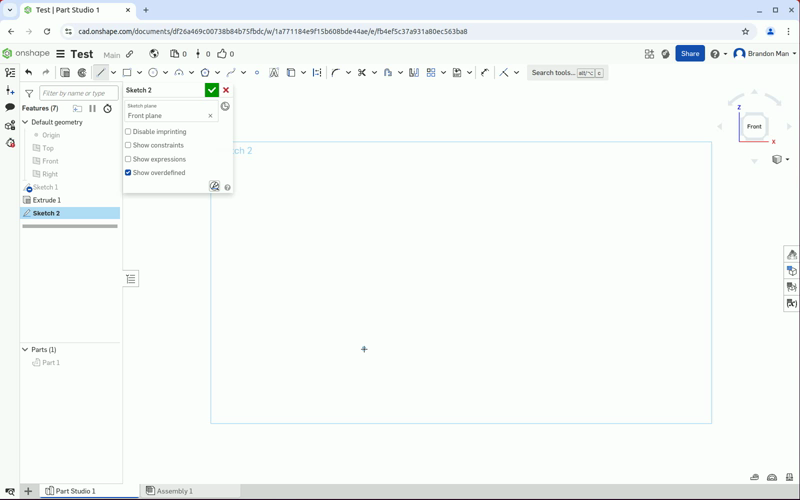
mouse_move(555, 348)
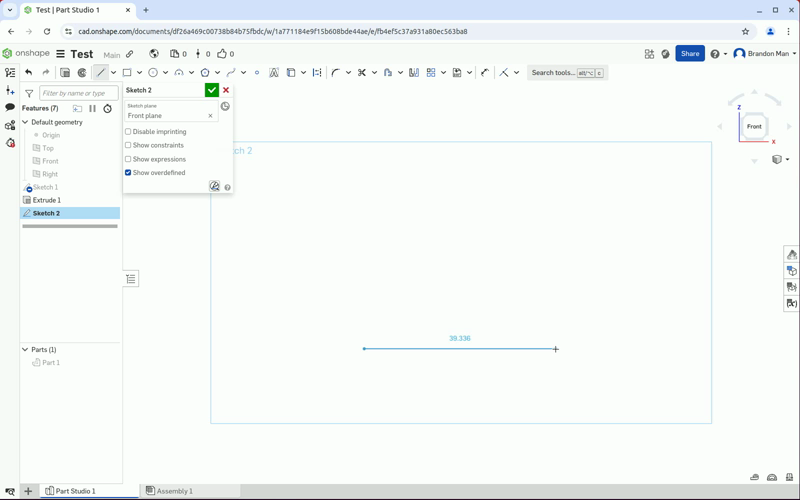
click(555, 348)
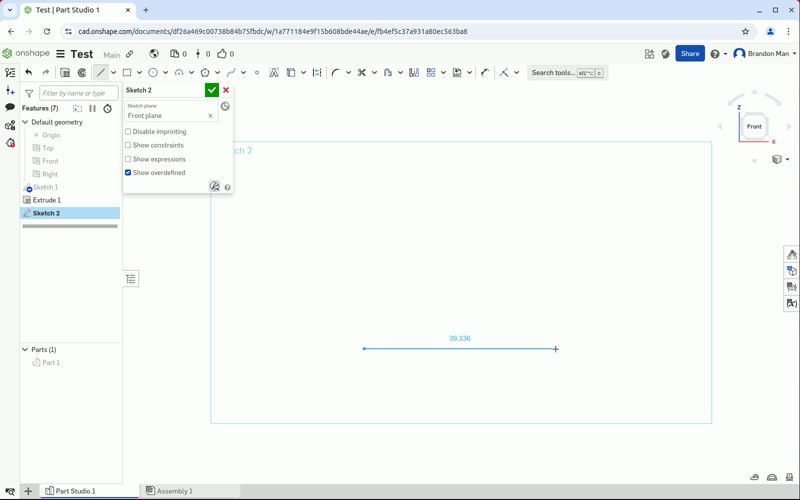
key_up(shift)
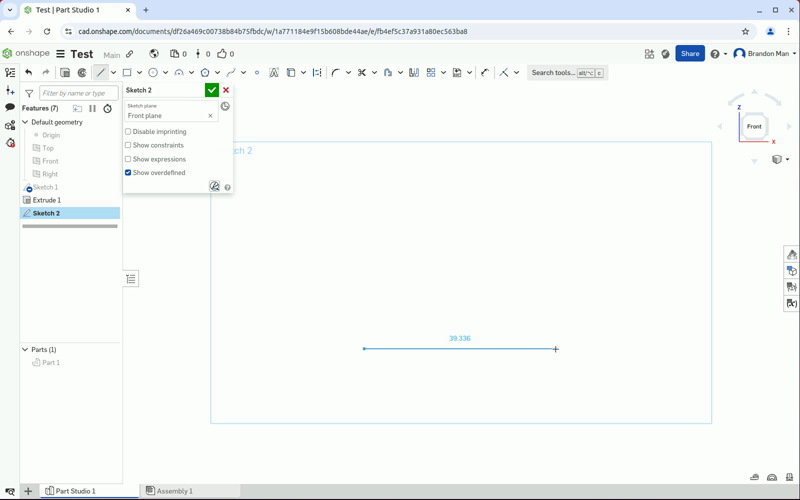
key_down(shift)
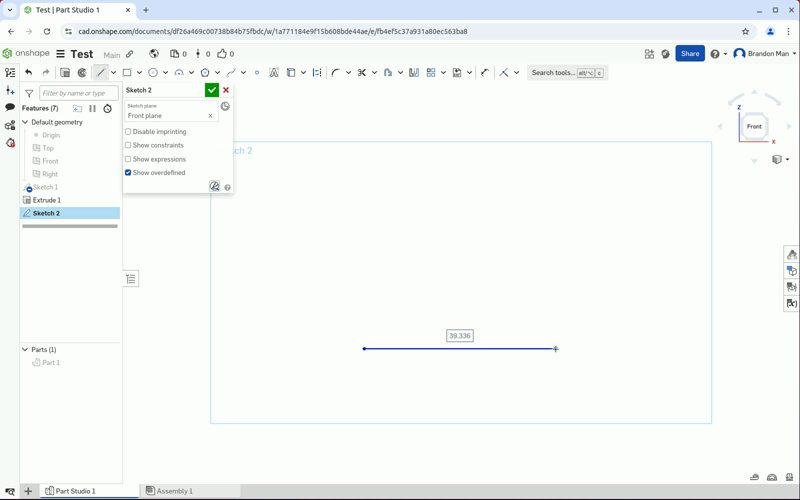
mouse_move(555, 217)
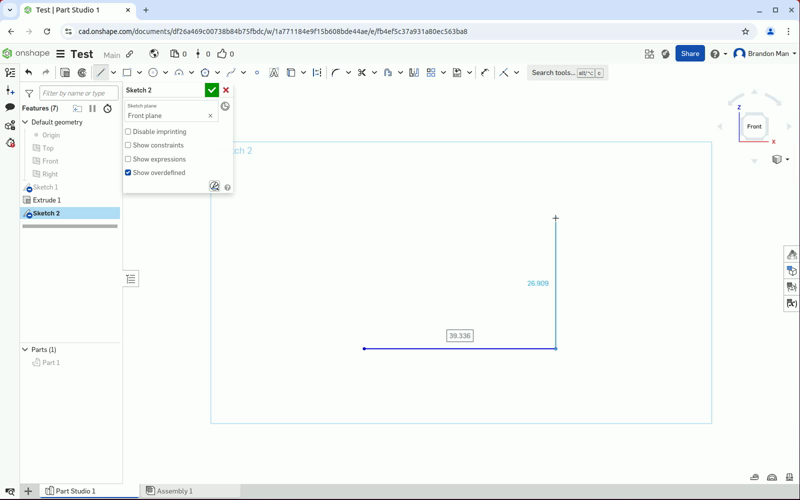
click(555, 217)
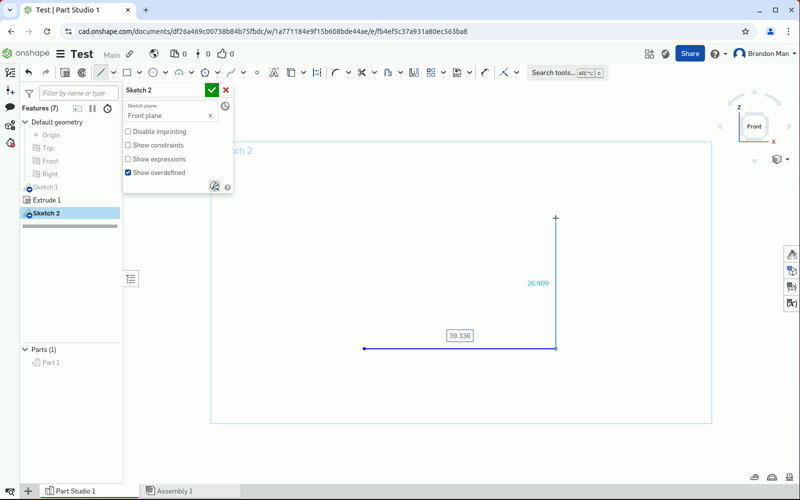
key_up(shift)
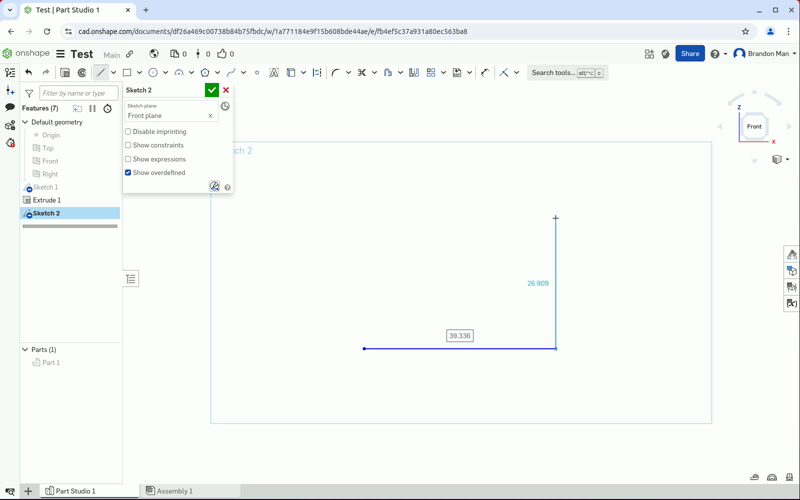
key_down(shift)
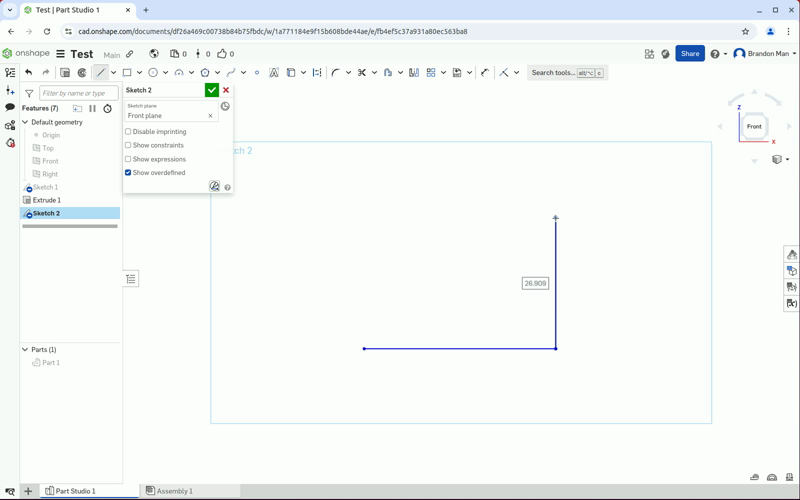
mouse_move(364, 217)
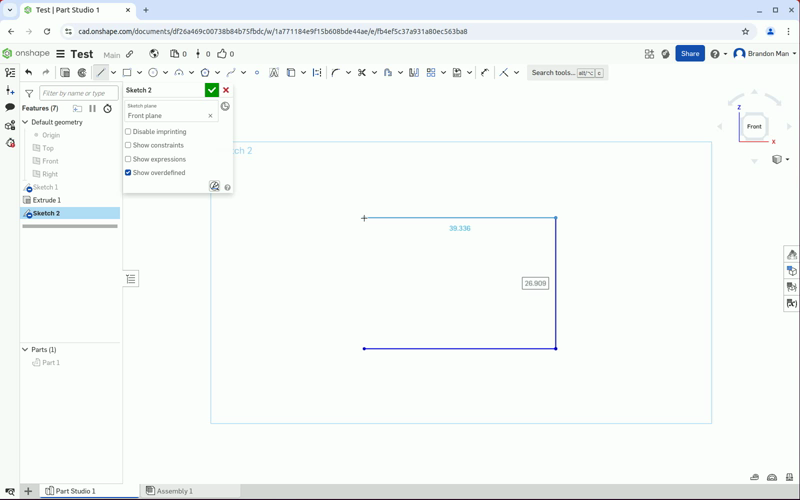
click(364, 217)
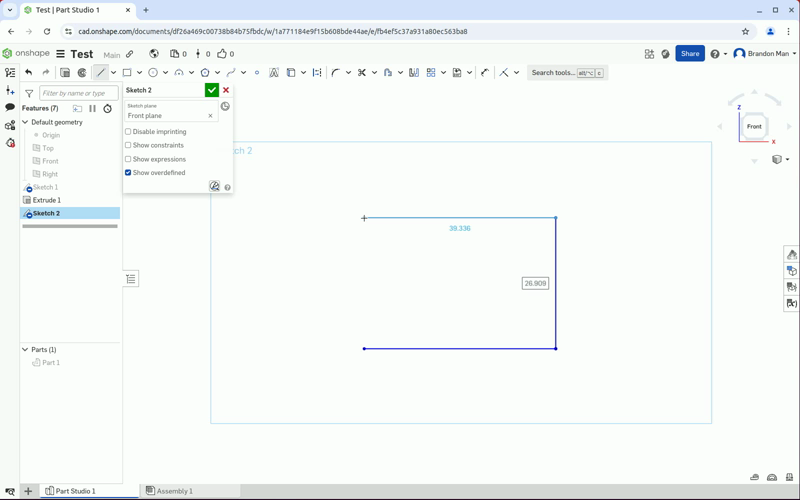
key_up(shift)
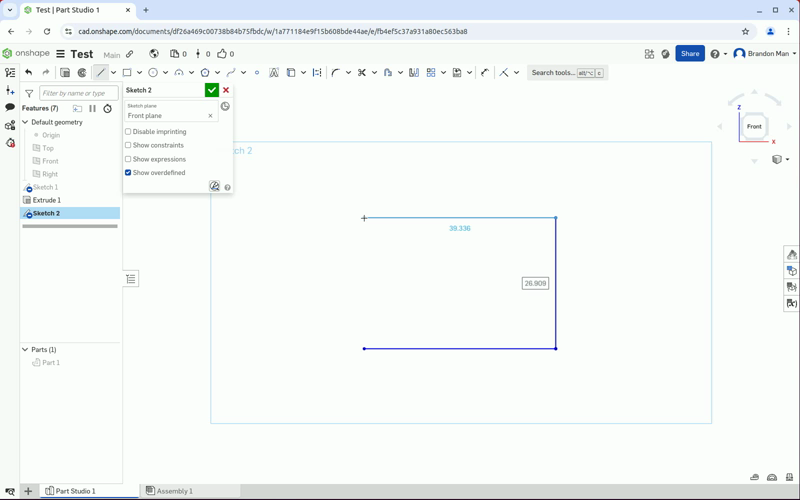
key_down(shift)
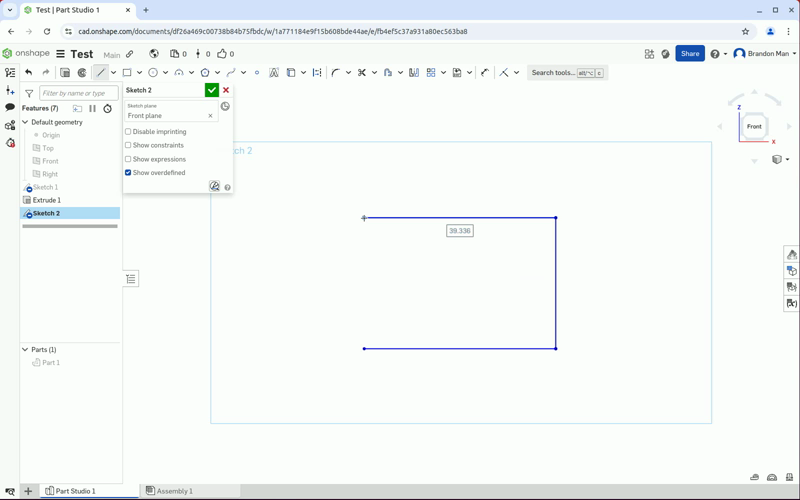
mouse_move(364, 348)
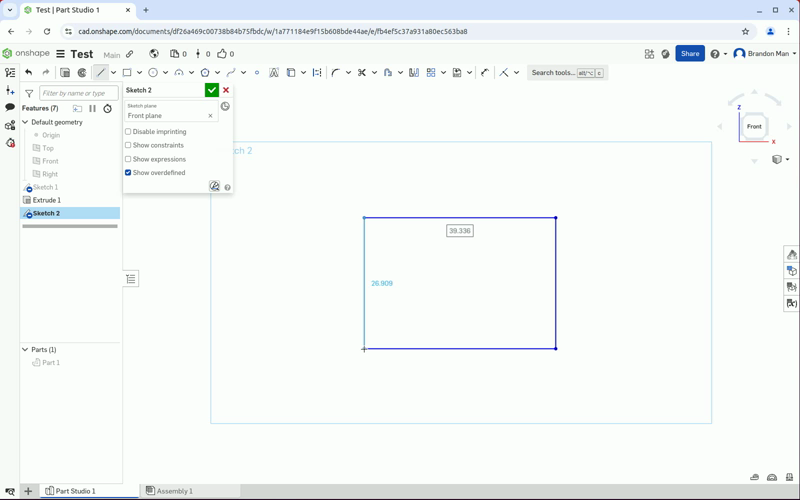
key_up(shift)
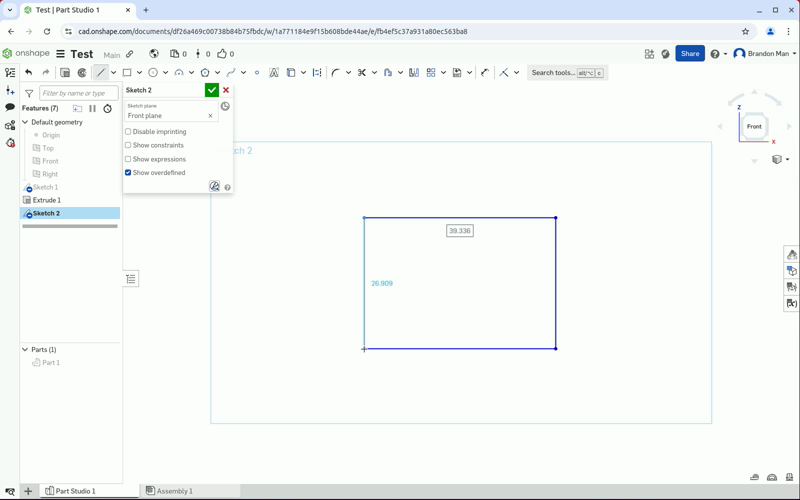
click(364, 348)
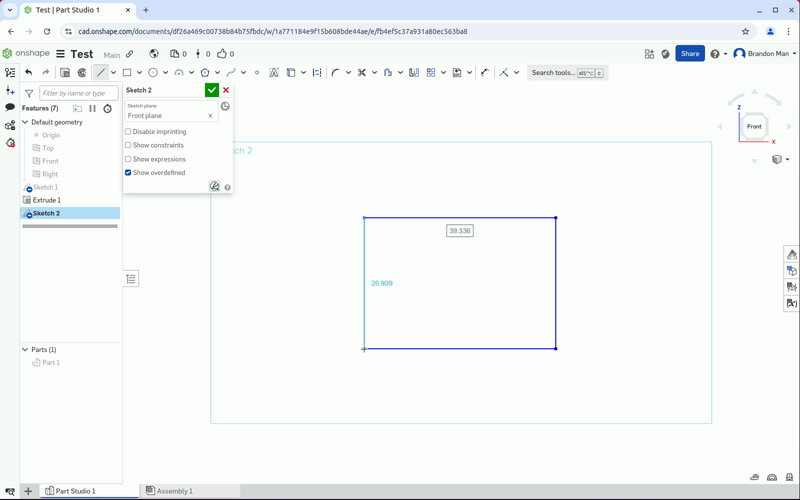
key(esc)
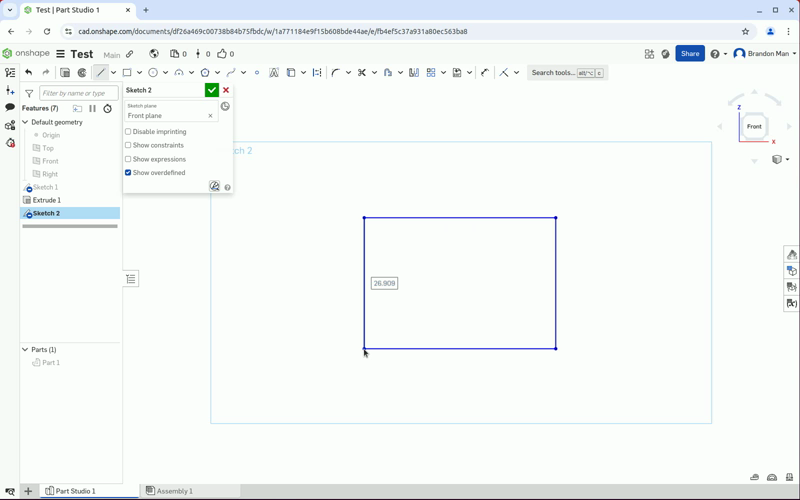
mouse_move(461, 295)
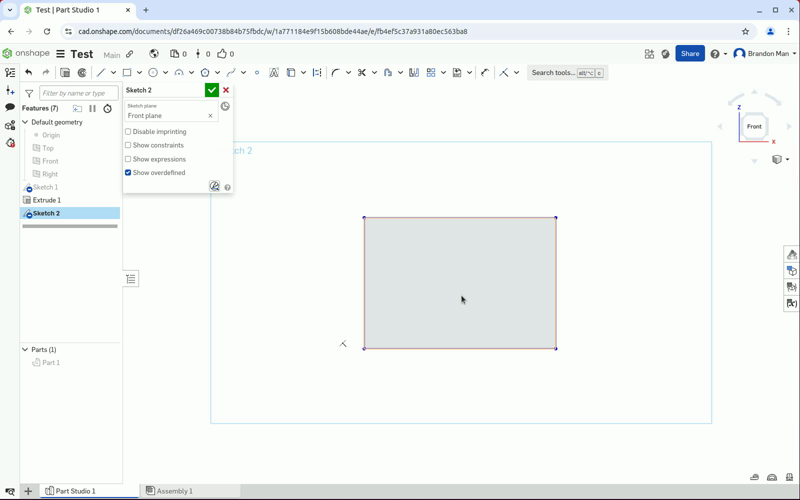
click(461, 295)
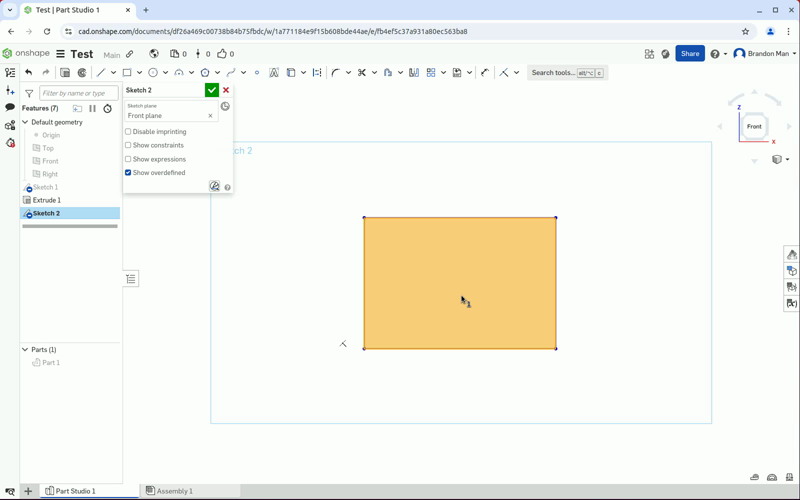
mouse_move(73, 352)
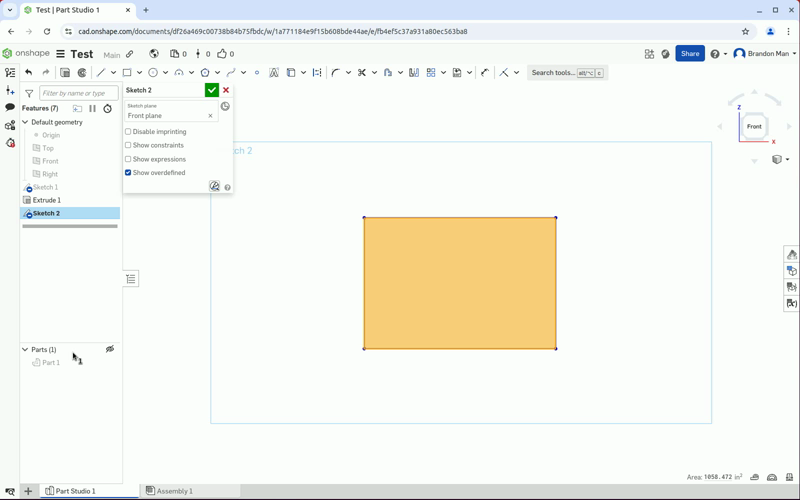
key(shift+y)
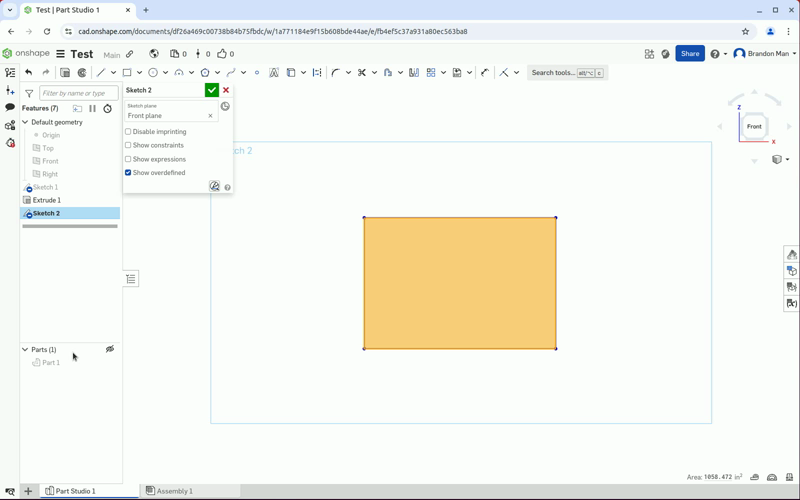
key(shift+e)
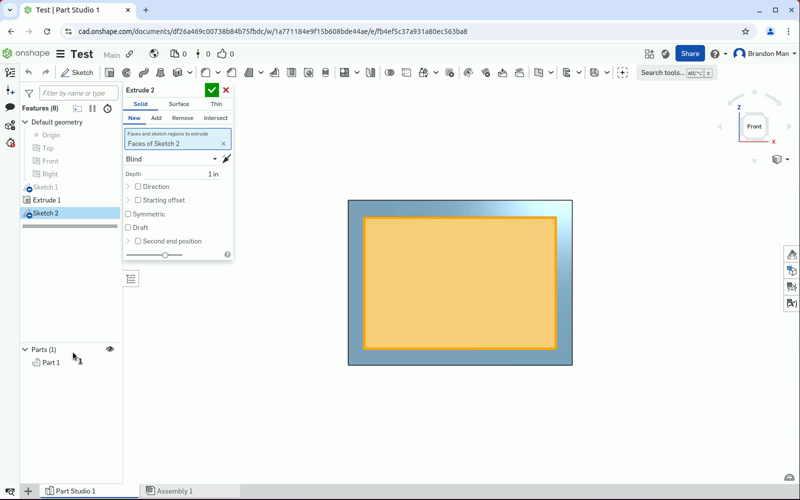
mouse_move(143, 106)
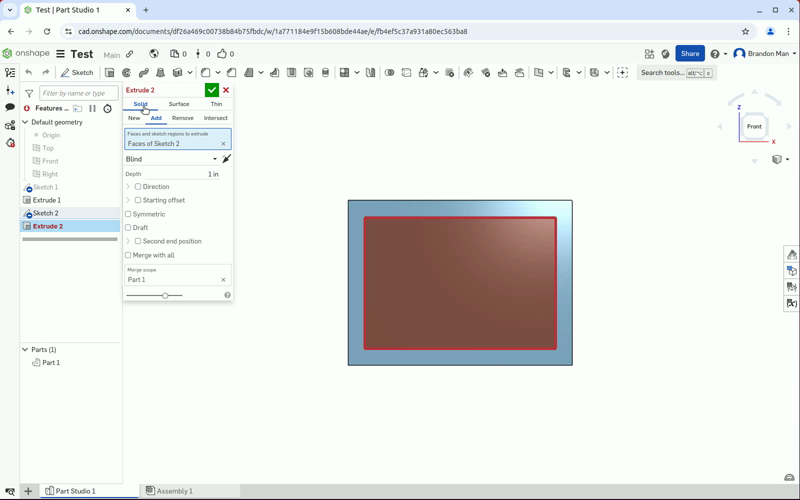
click(143, 106)
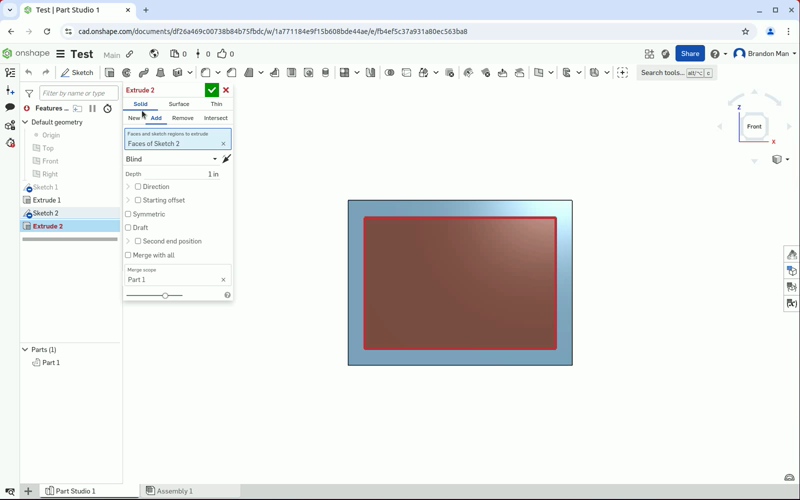
mouse_move(137, 120)
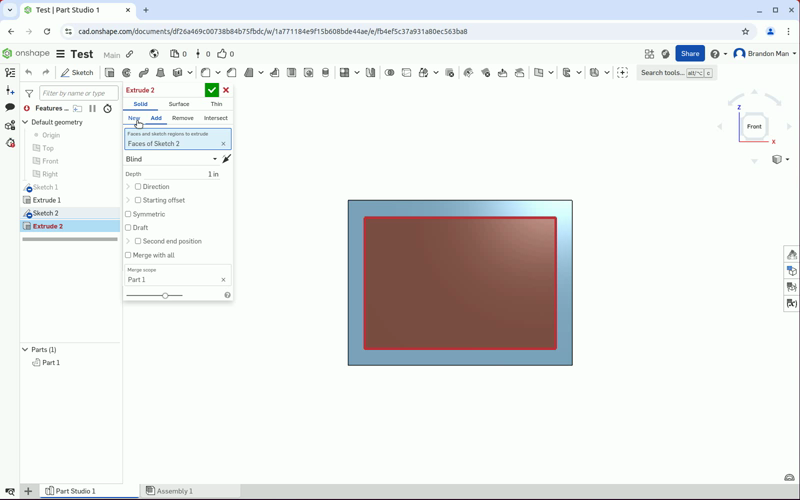
click(137, 120)
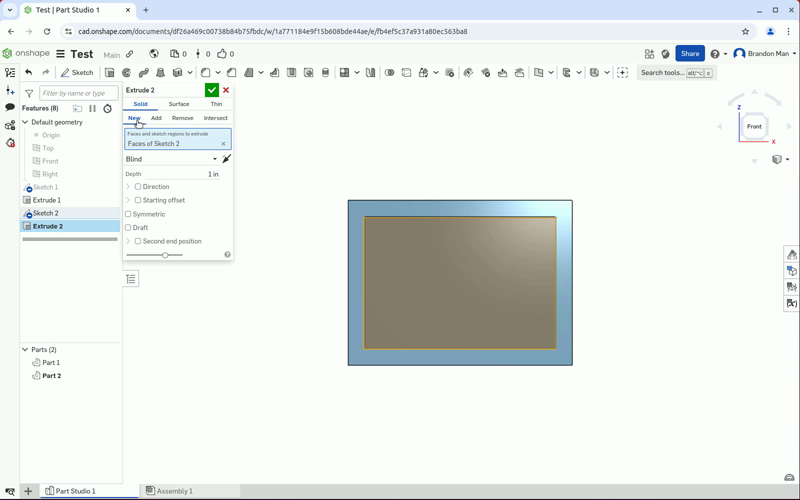
key(tab, 4)
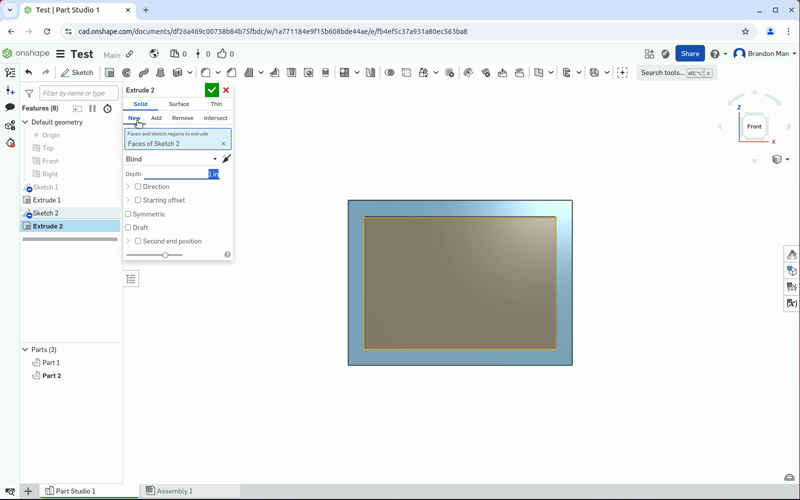
text(-3.37)
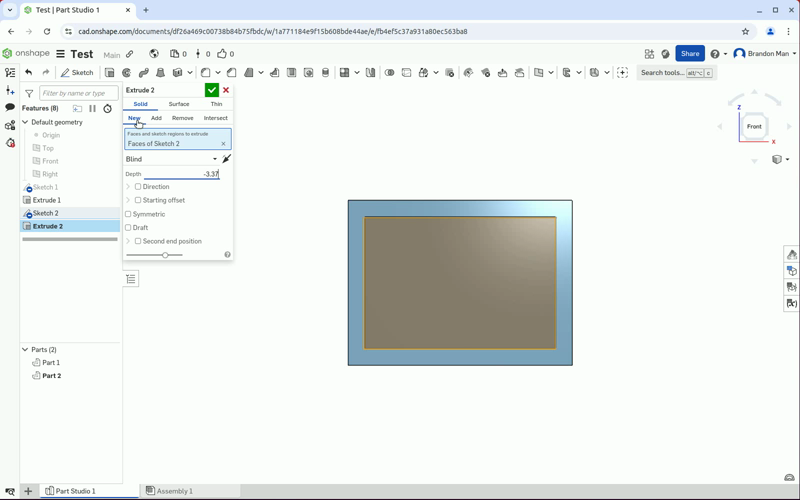
key(enter)
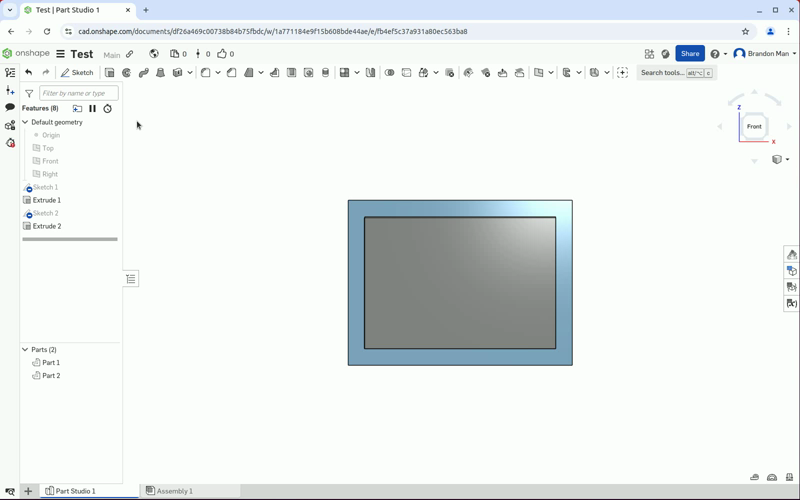
key(shift+h)
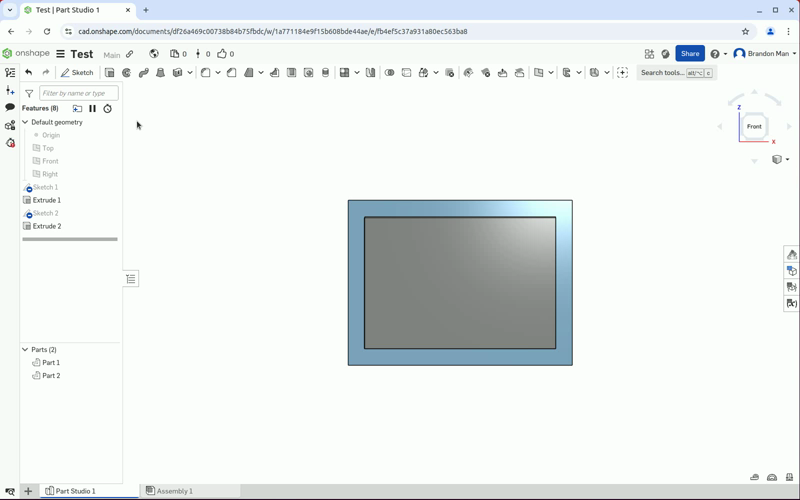
key(shift+h)
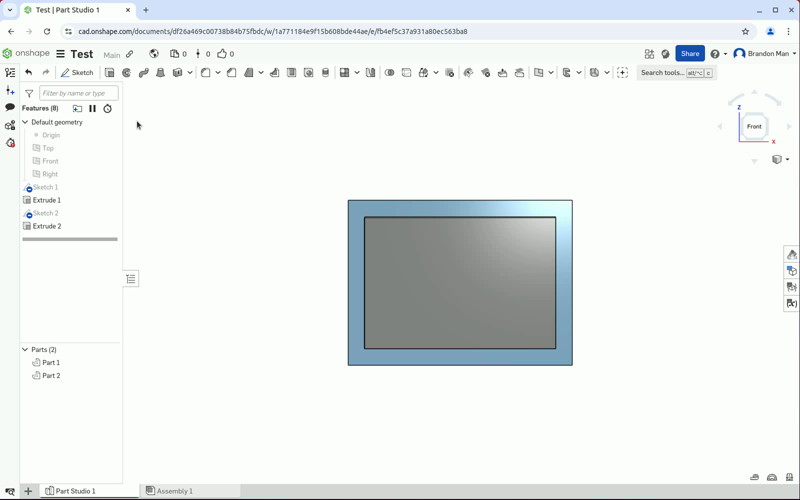
mouse_move(73, 189)
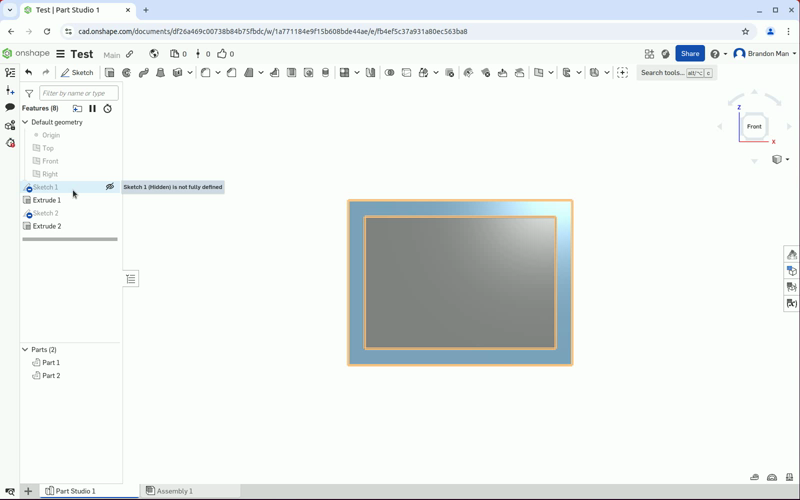
click(73, 189)
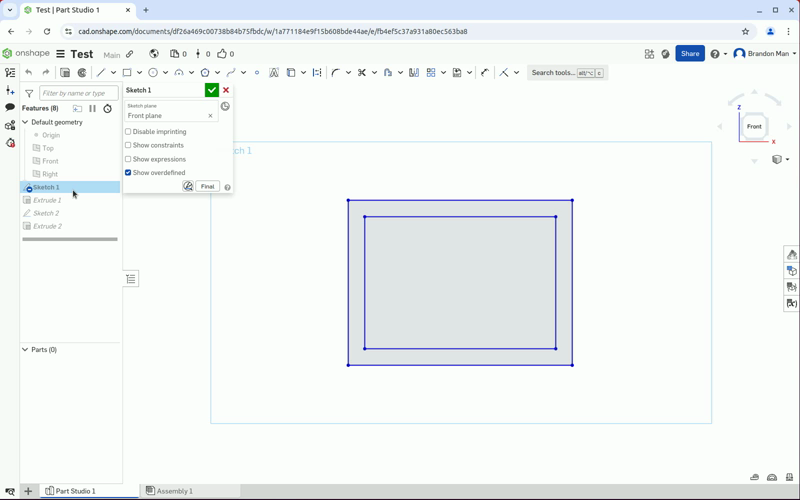
mouse_move(229, 92)
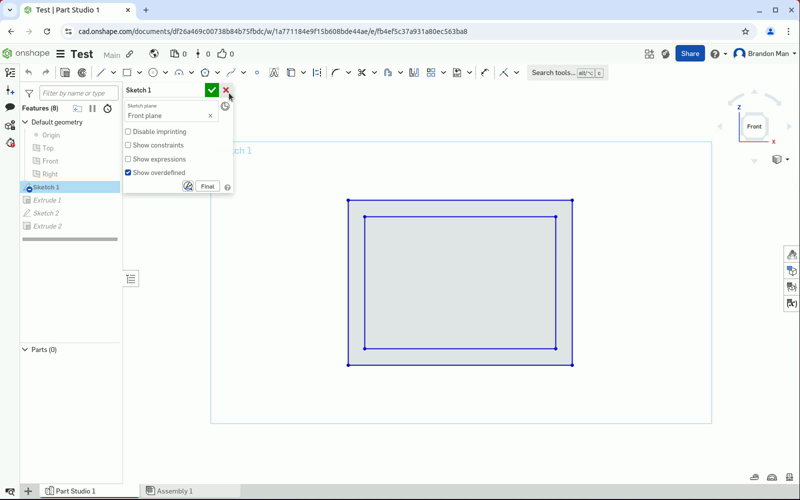
click(229, 92)
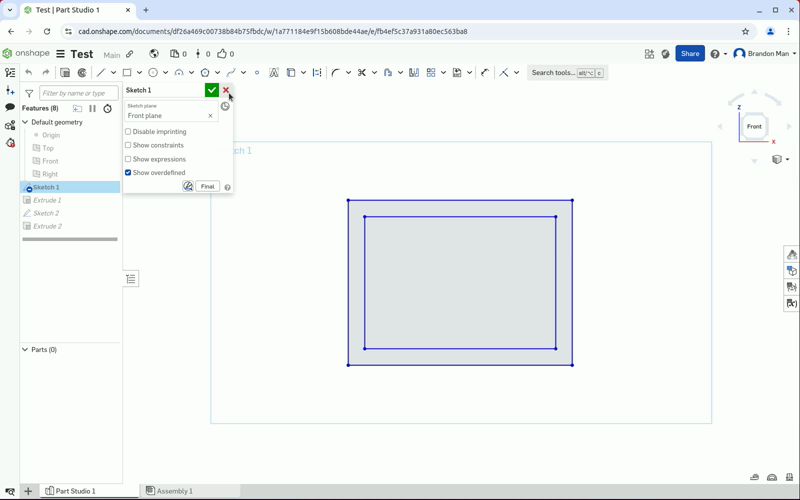
key(shift+s)
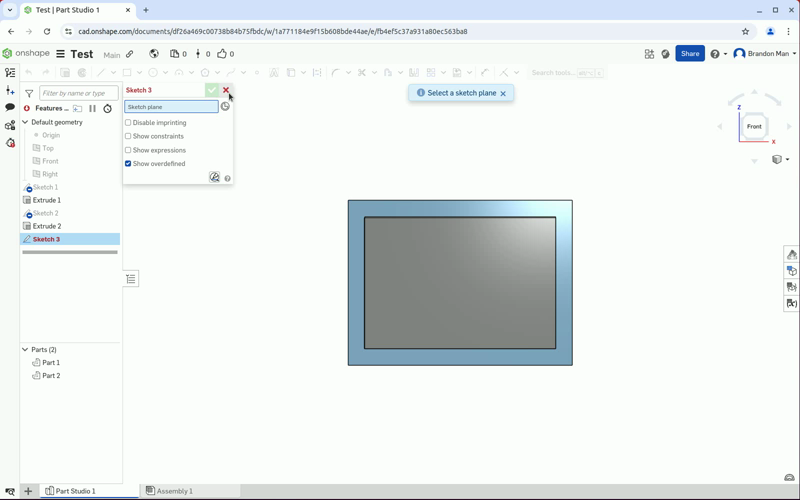
mouse_move(73, 163)
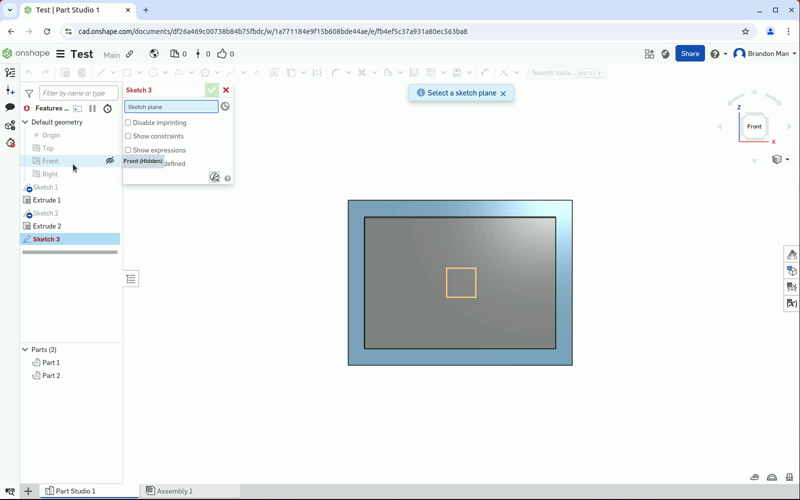
click(73, 163)
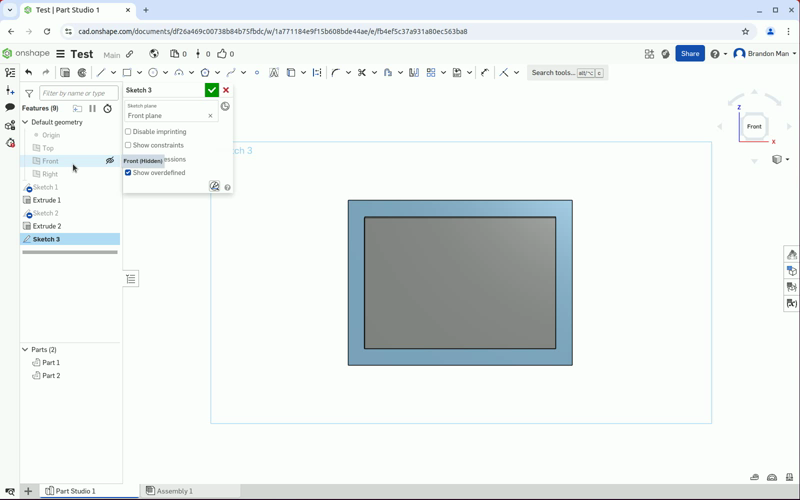
mouse_move(73, 352)
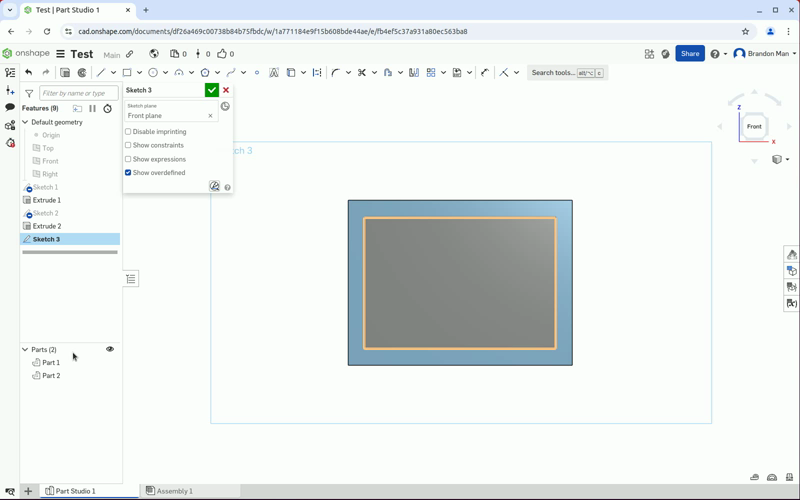
key(y)
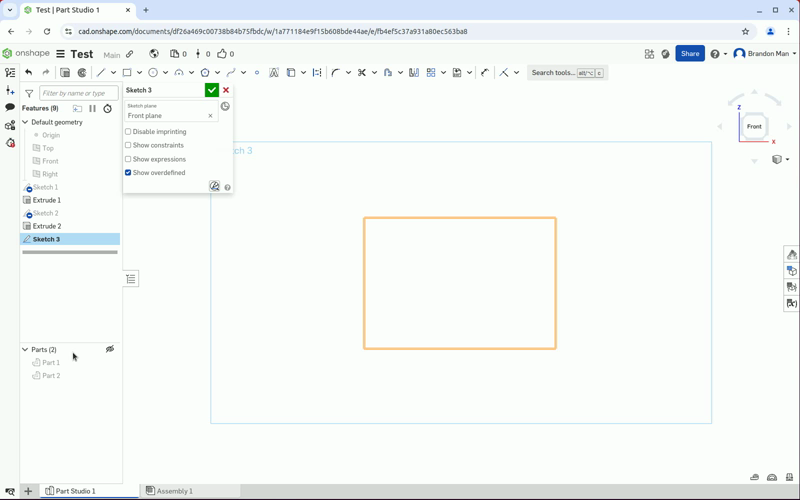
key(l)
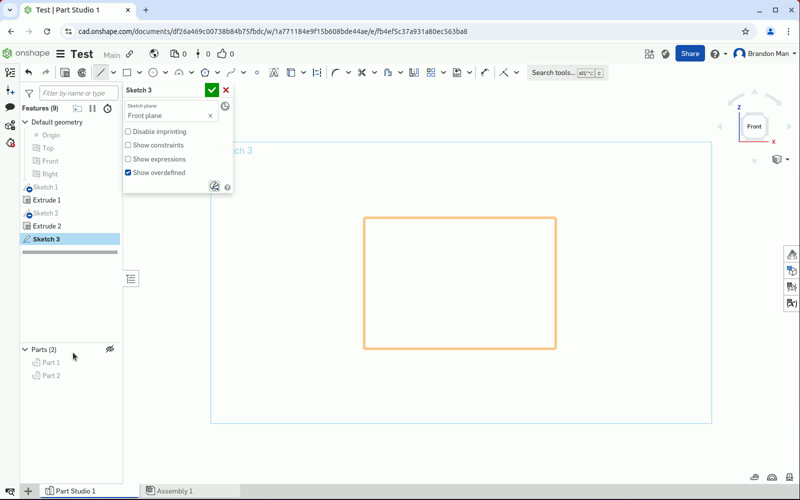
key_down(shift)
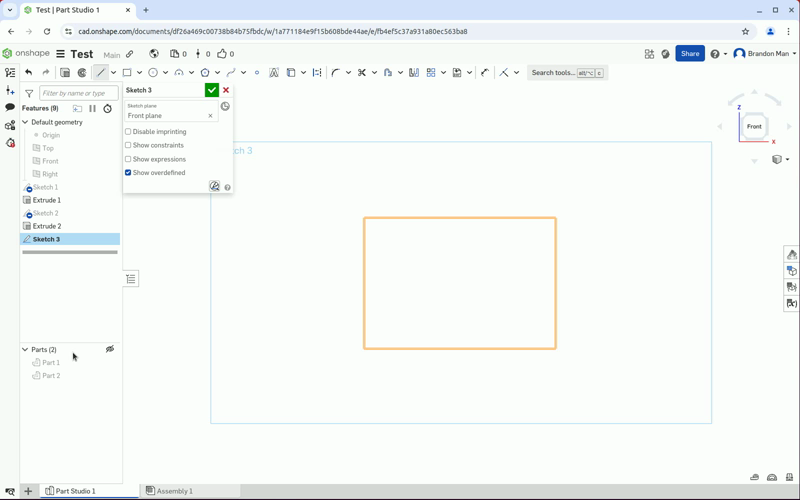
mouse_move(364, 348)
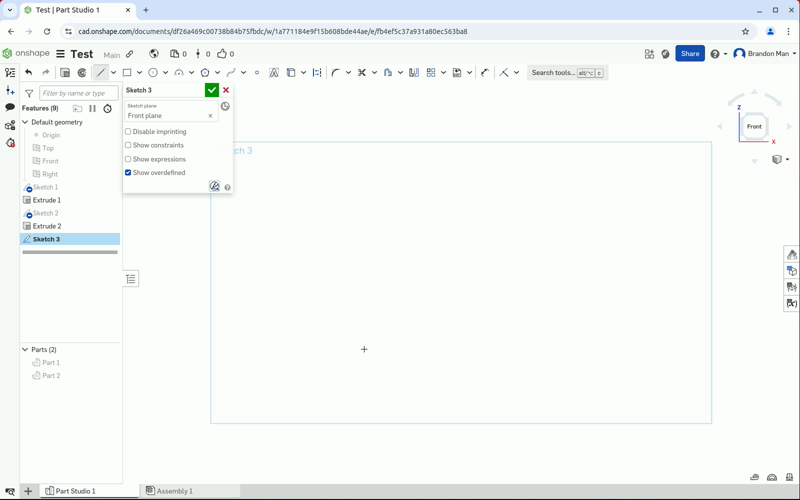
click(364, 348)
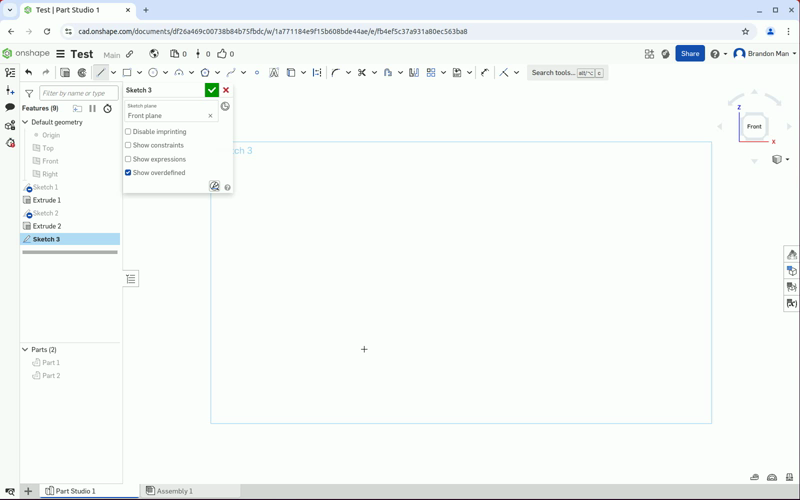
key_up(shift)
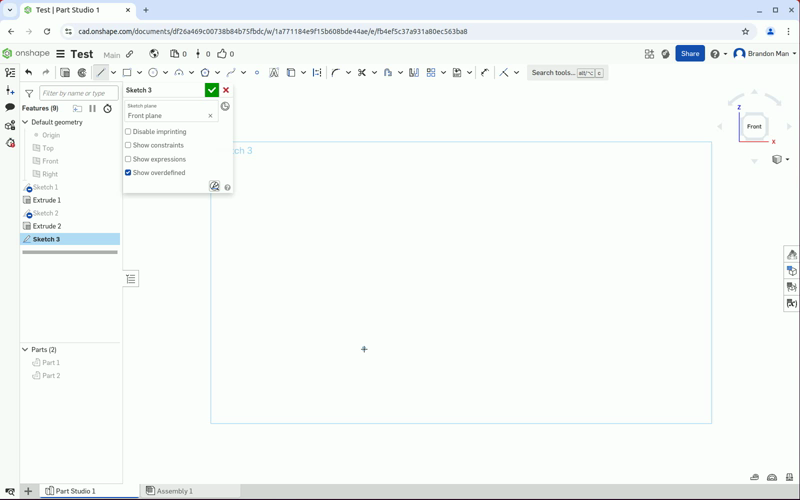
key_down(shift)
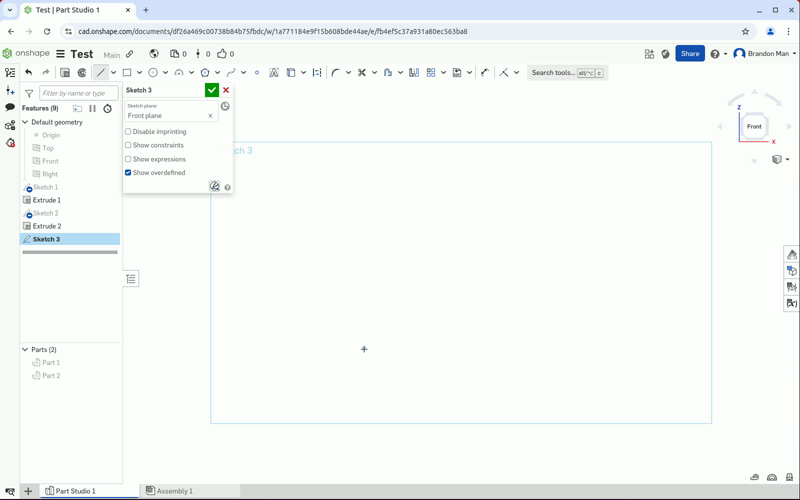
mouse_move(555, 348)
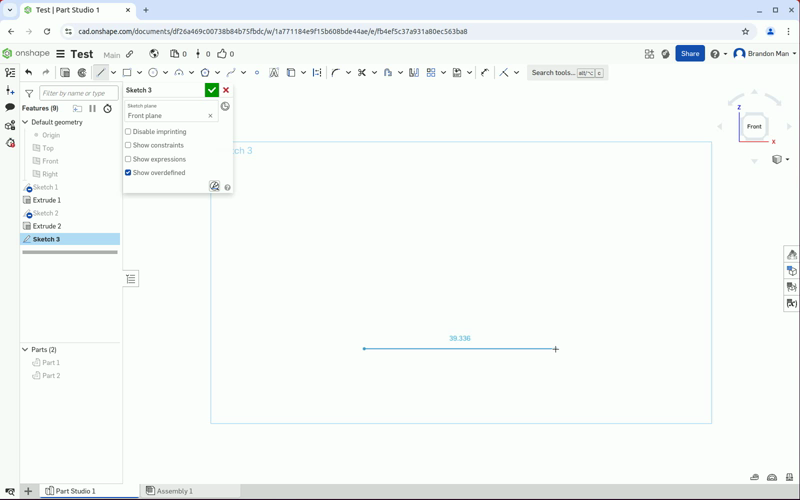
click(555, 348)
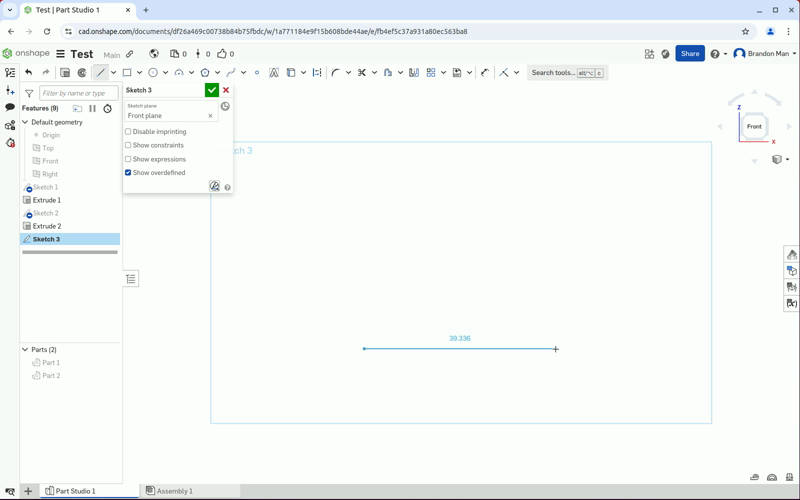
key_up(shift)
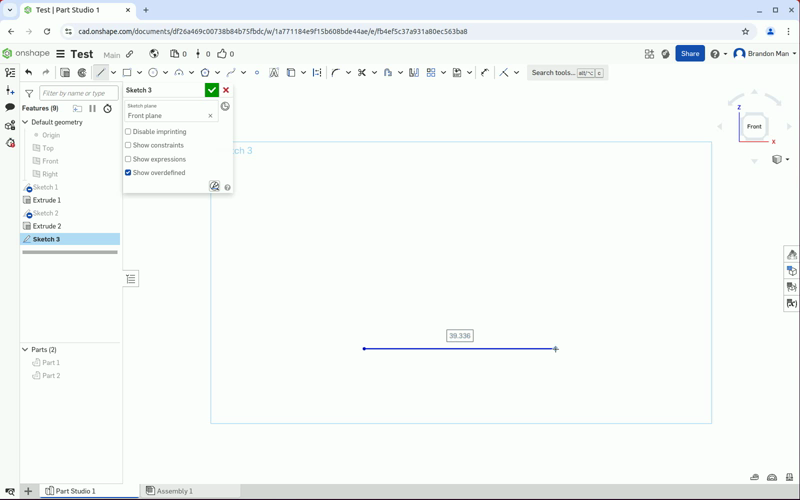
key_down(shift)
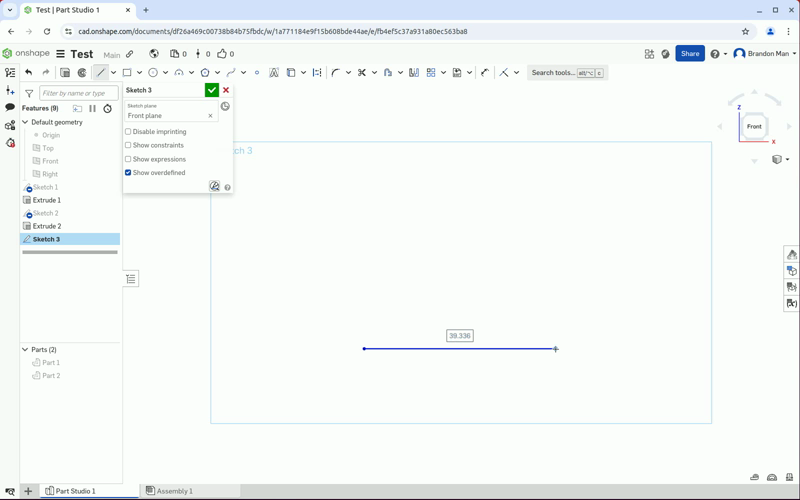
mouse_move(555, 217)
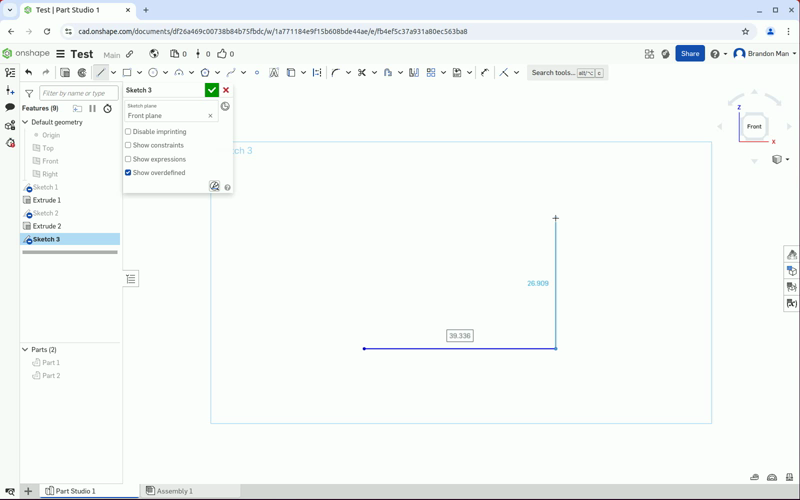
click(555, 217)
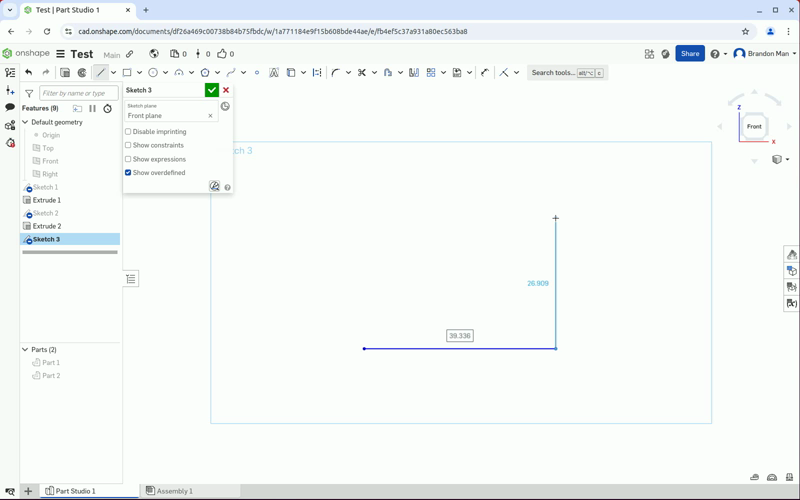
key_up(shift)
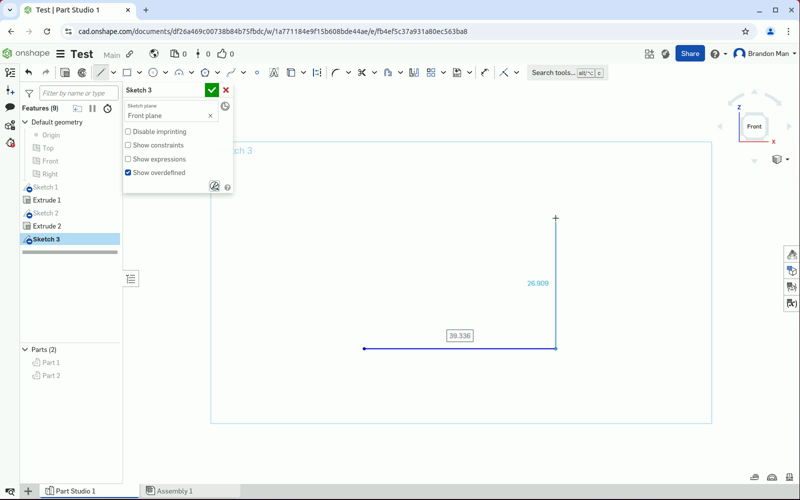
key_down(shift)
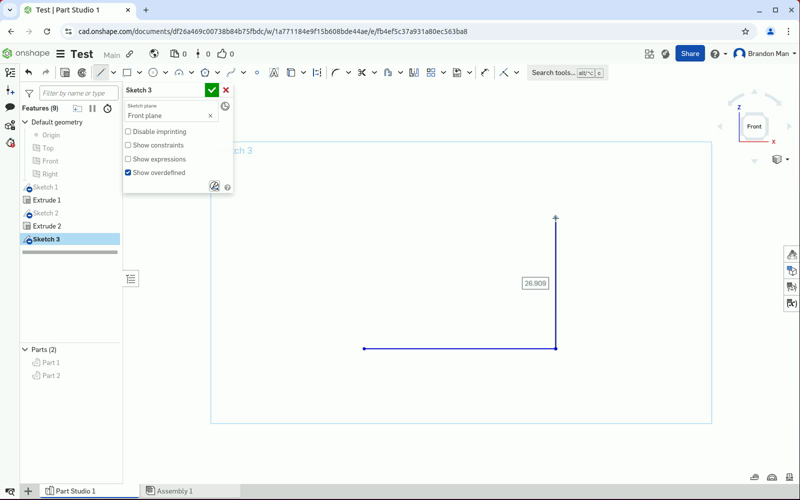
mouse_move(364, 217)
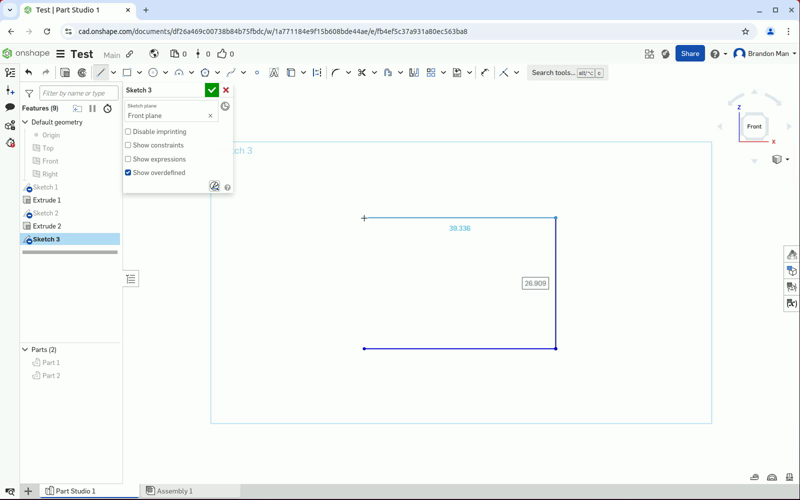
click(364, 217)
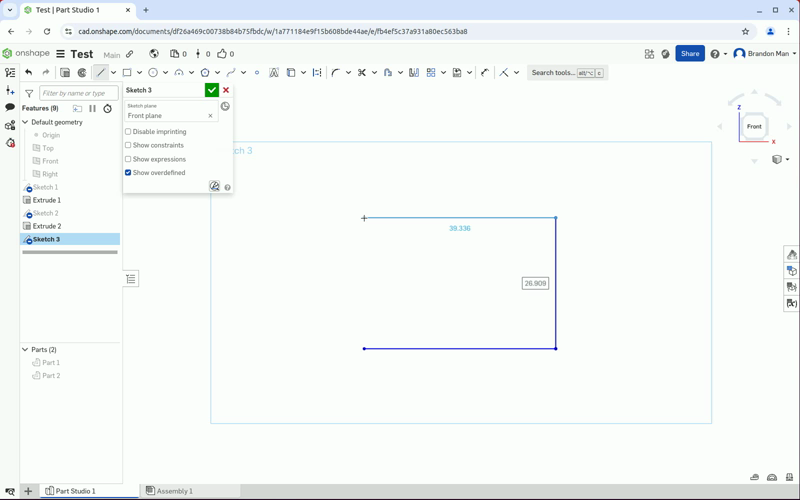
key_up(shift)
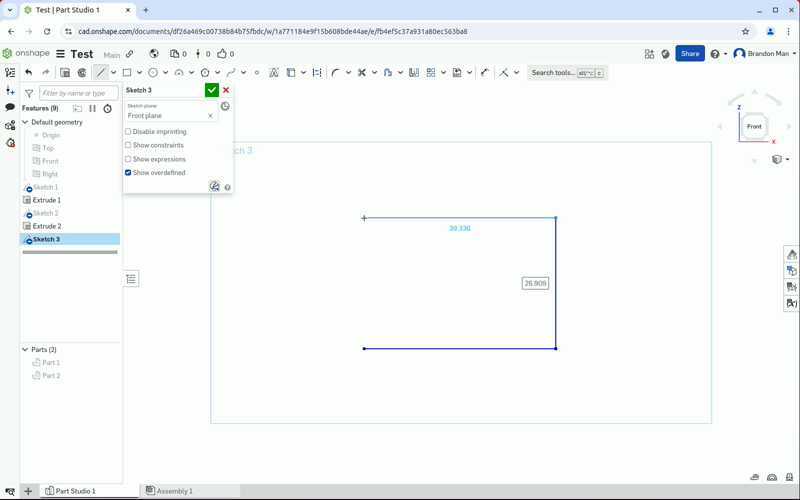
key_down(shift)
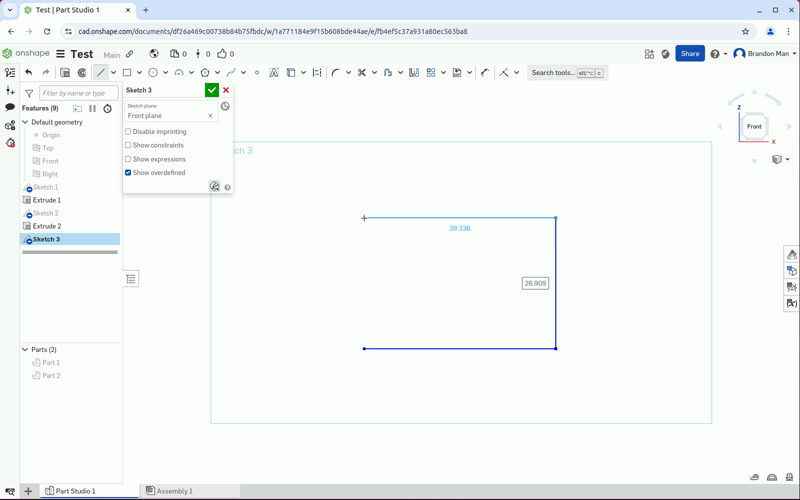
mouse_move(364, 348)
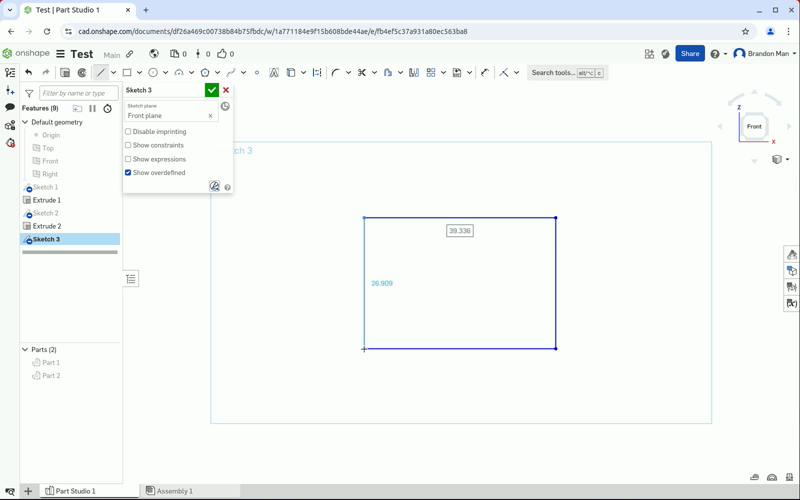
key_up(shift)
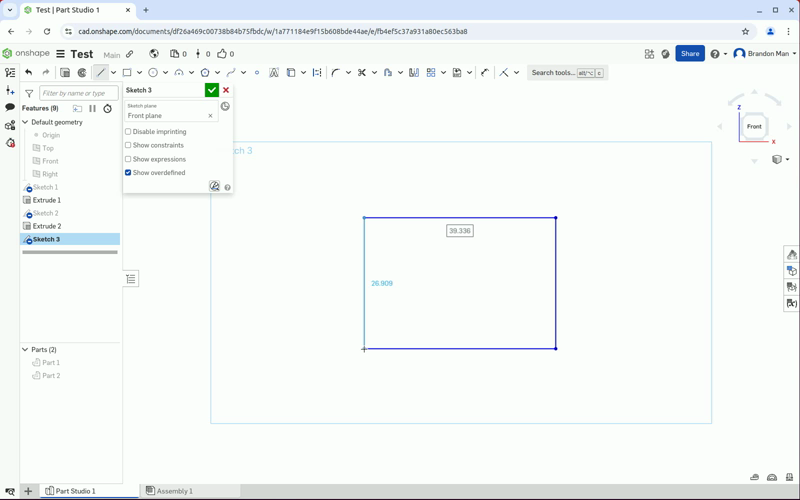
click(364, 348)
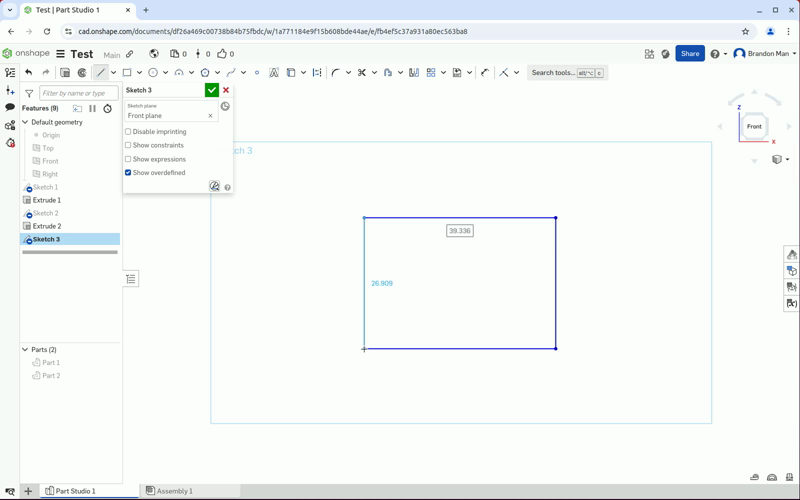
key(esc)
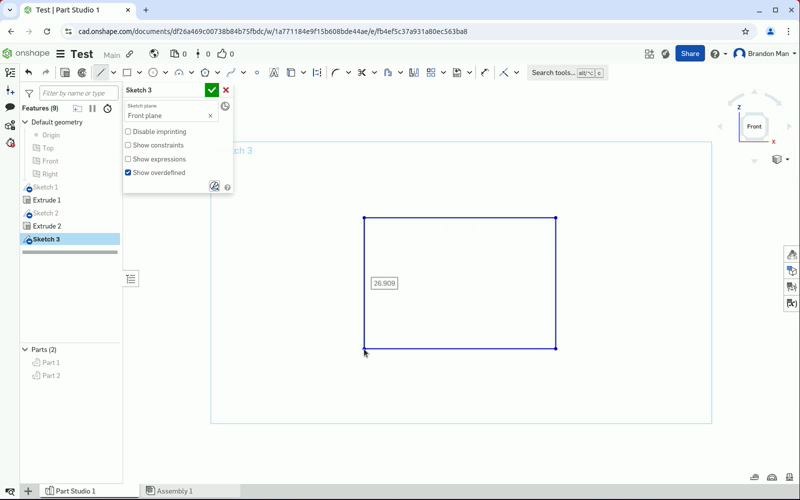
mouse_move(387, 244)
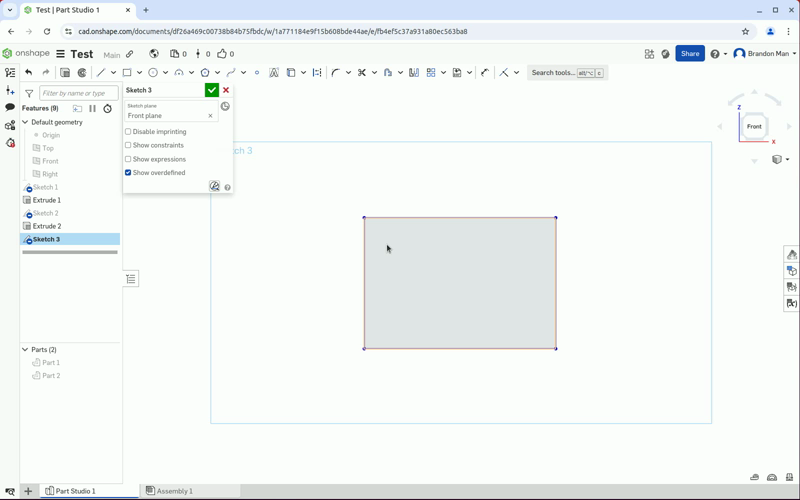
click(387, 244)
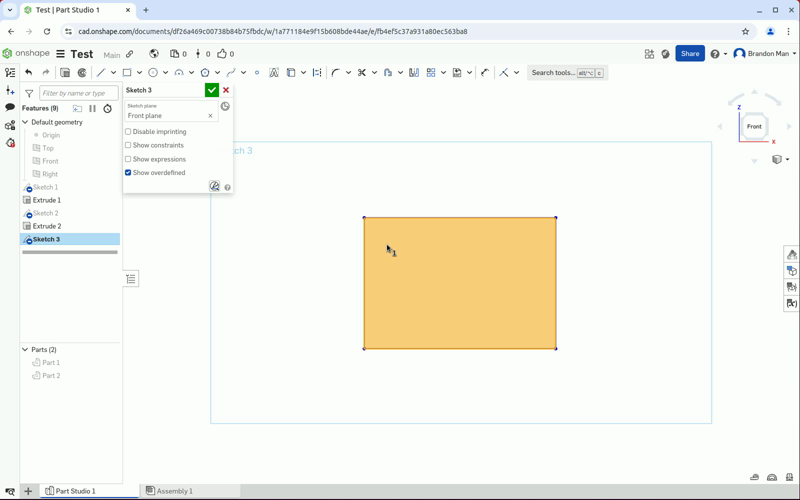
mouse_move(73, 352)
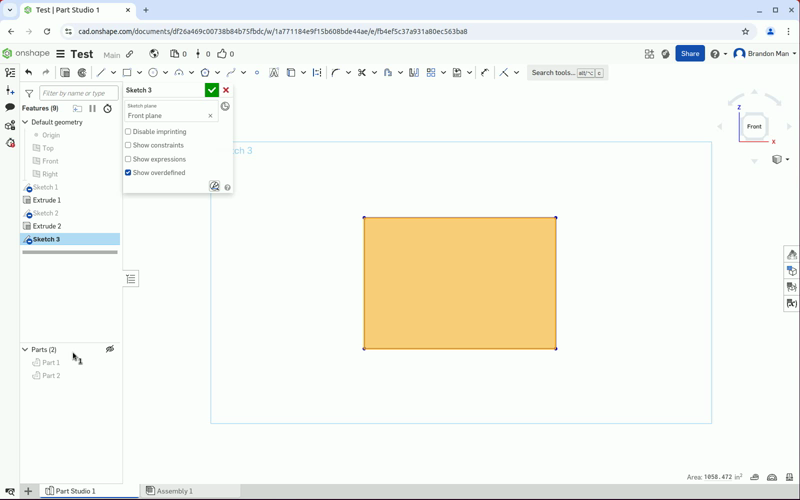
key(shift+y)
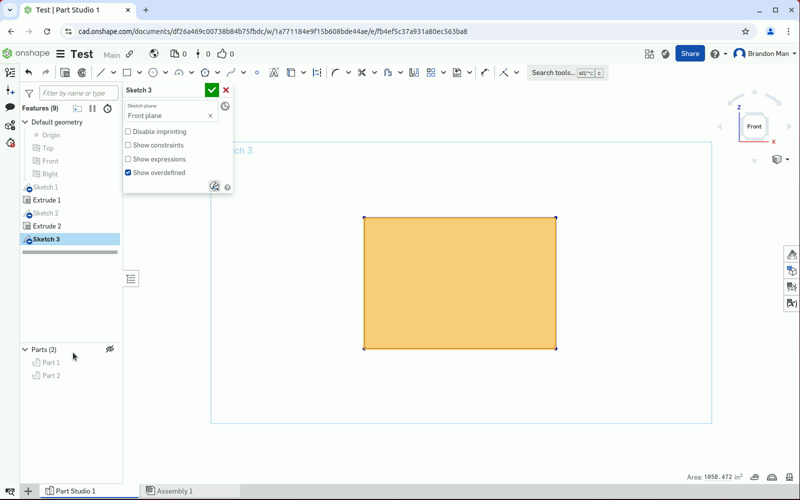
key(shift+e)
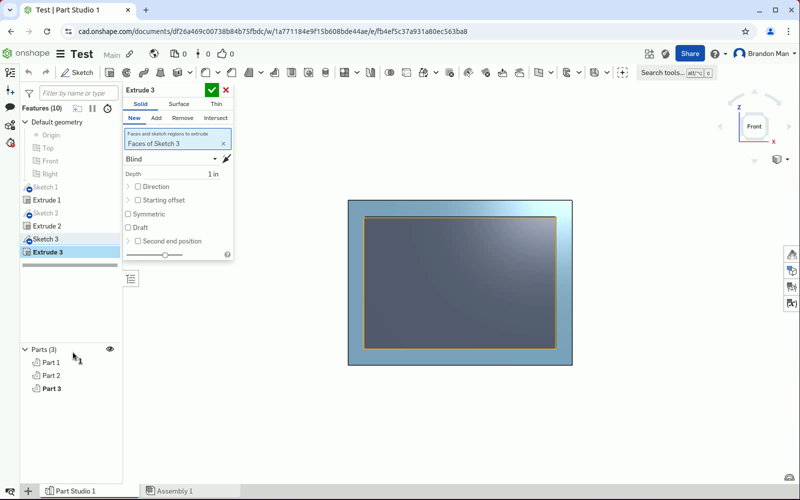
mouse_move(143, 106)
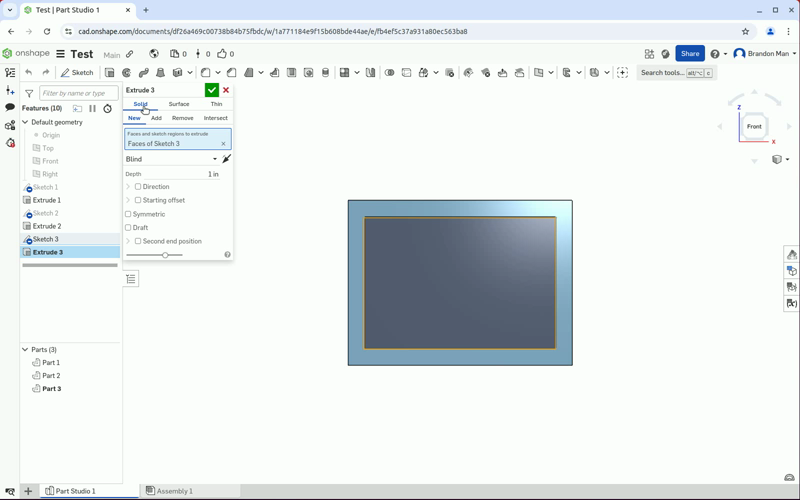
click(143, 106)
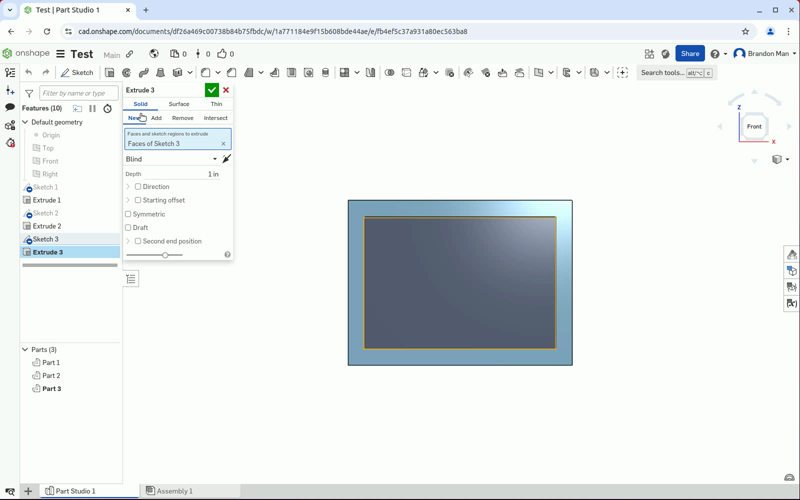
mouse_move(137, 120)
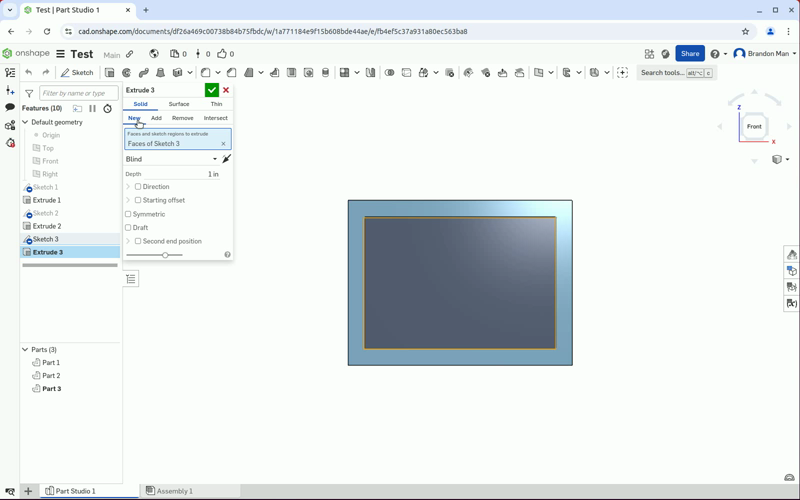
click(137, 120)
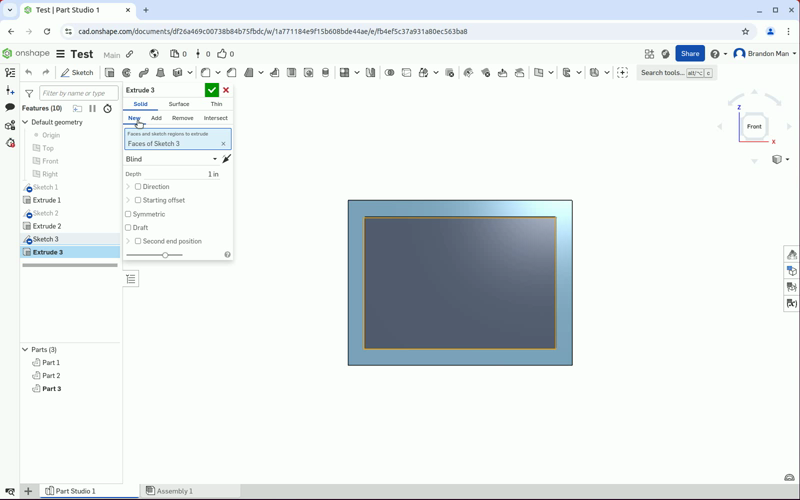
key(tab, 4)
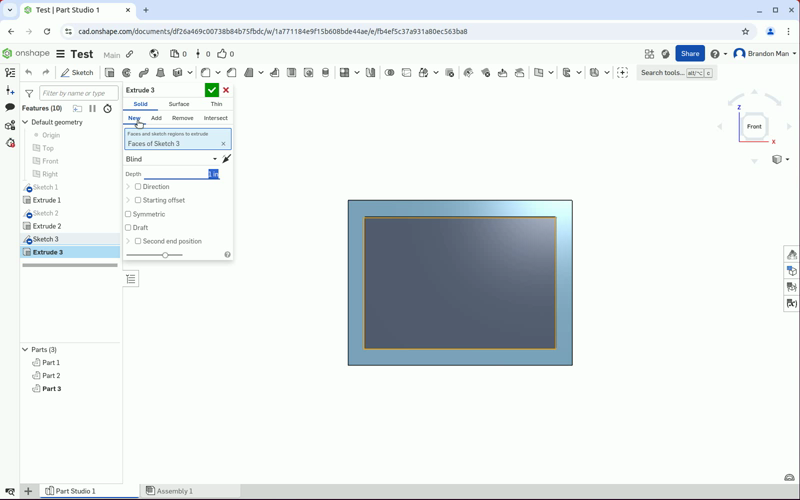
text(3.37)
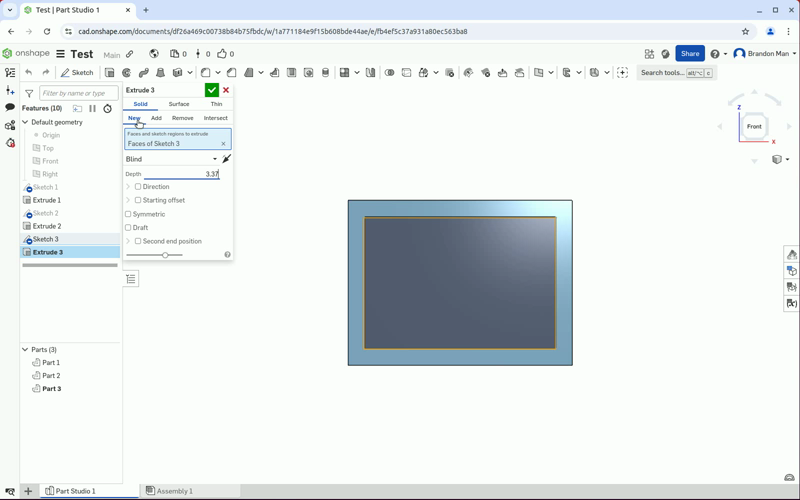
key(enter)
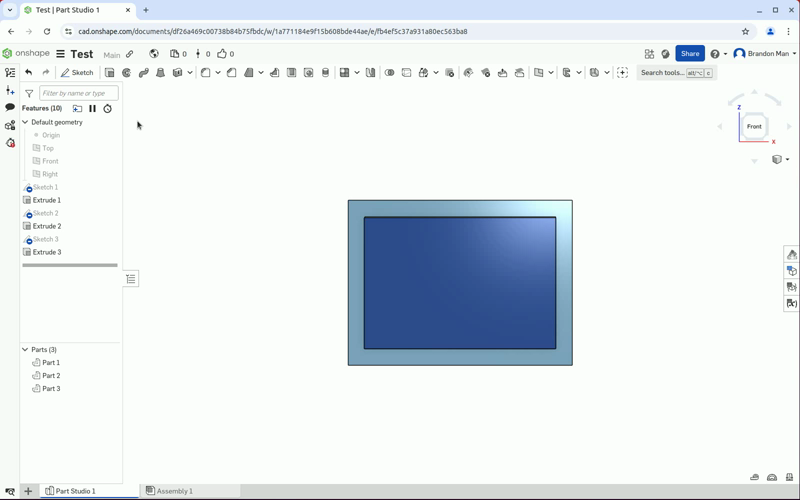
key(shift+h)
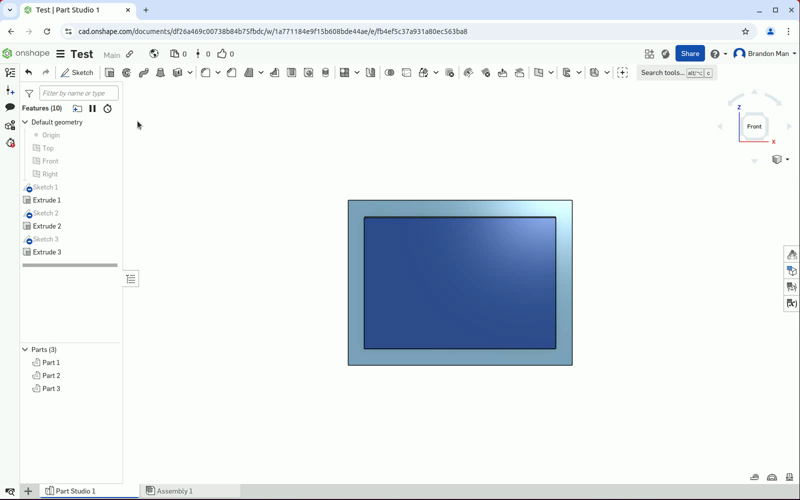
key(shift+h)
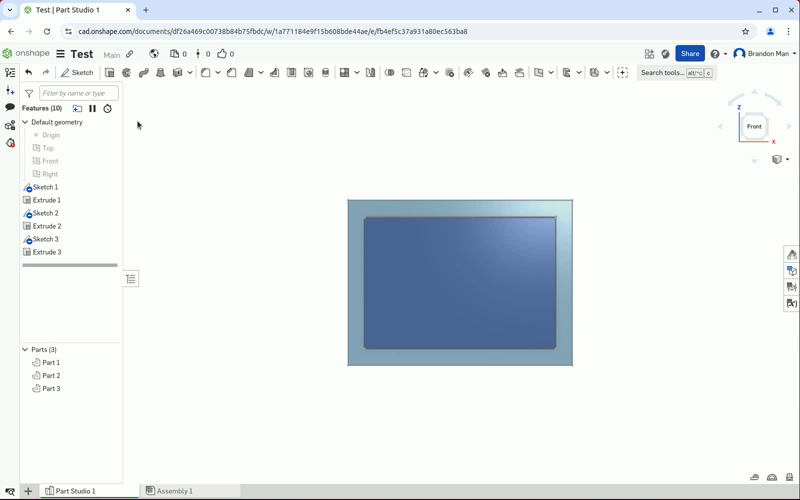
key(shift+7)
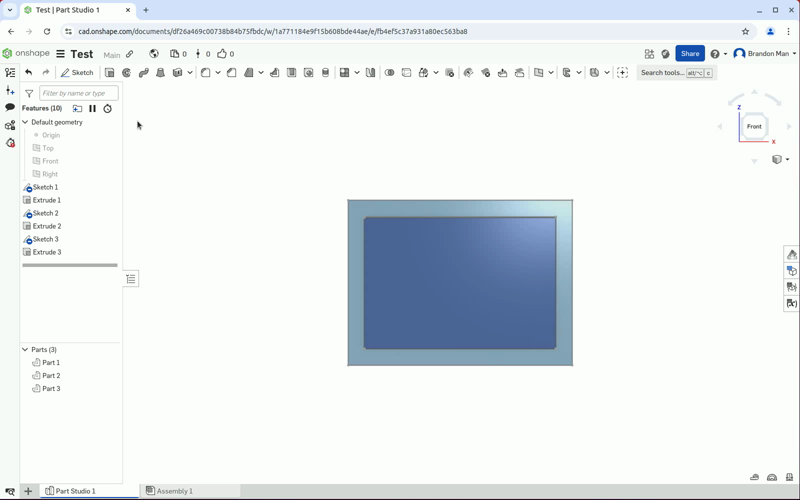
key(left, 2)
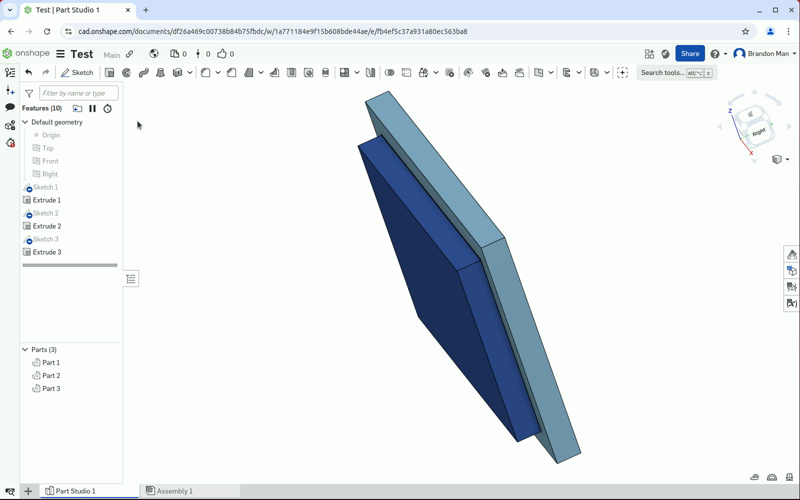
key(down, 2)
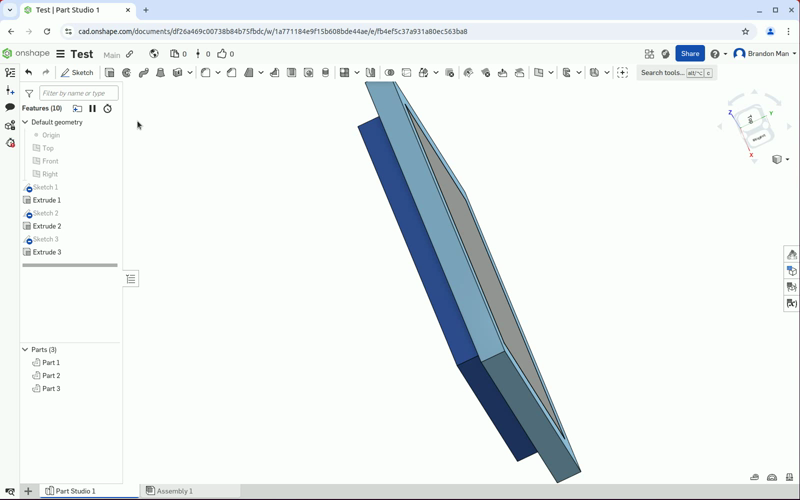
key(up, 2)
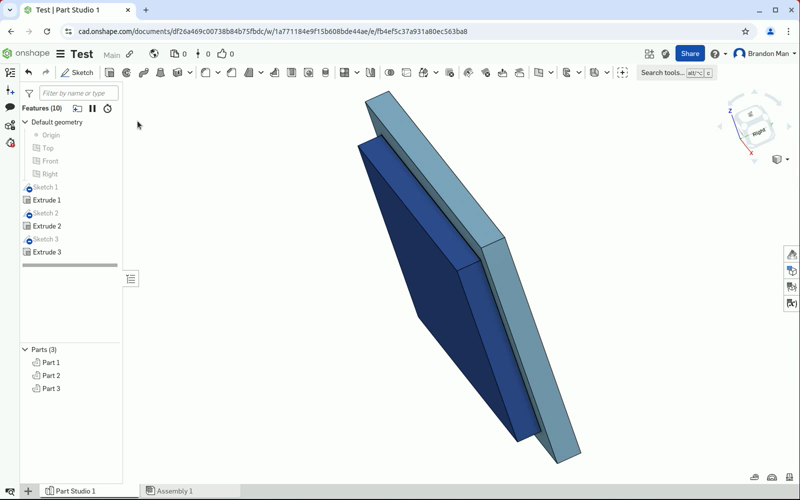
key(right, 2)
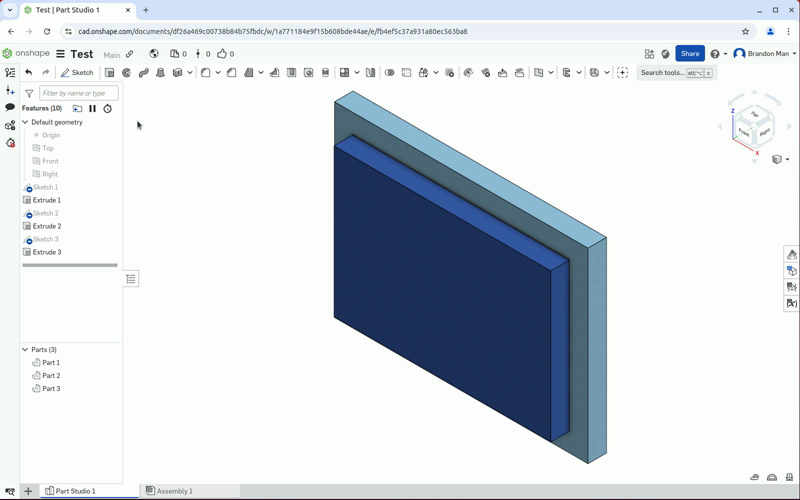
mouse_move(73, 189)
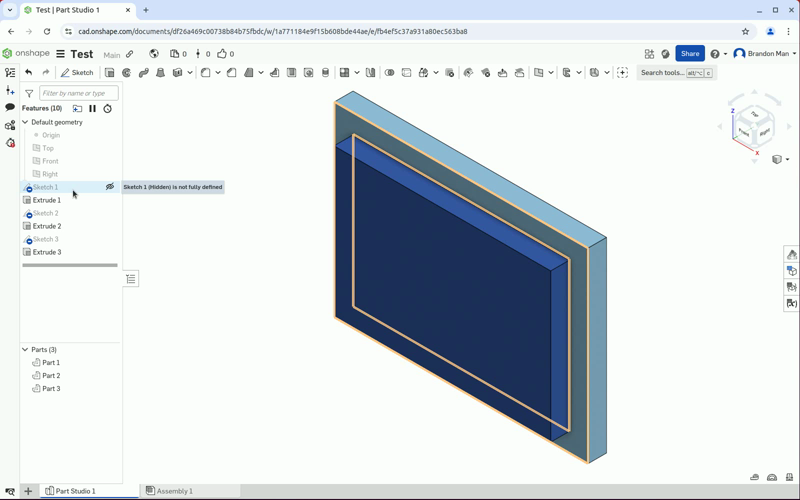
click(73, 189)